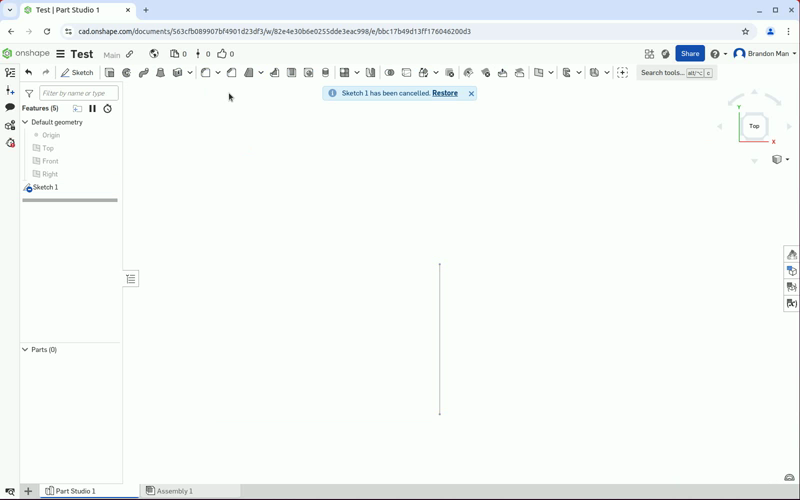
key(shift+h)
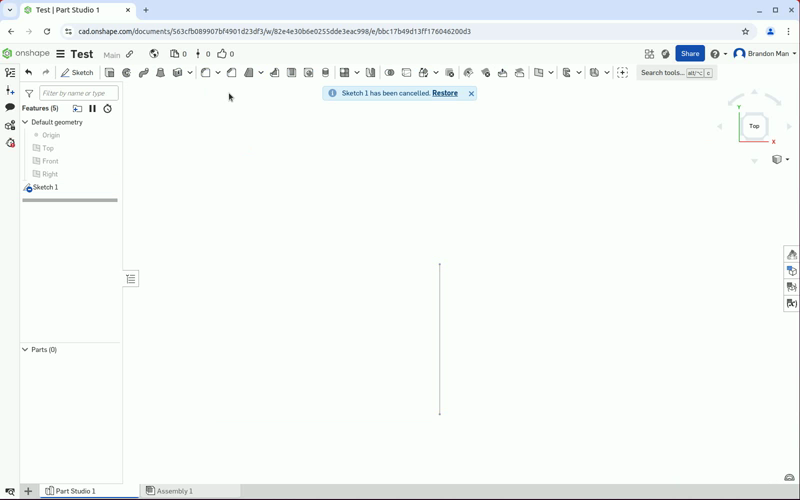
key(shift+s)
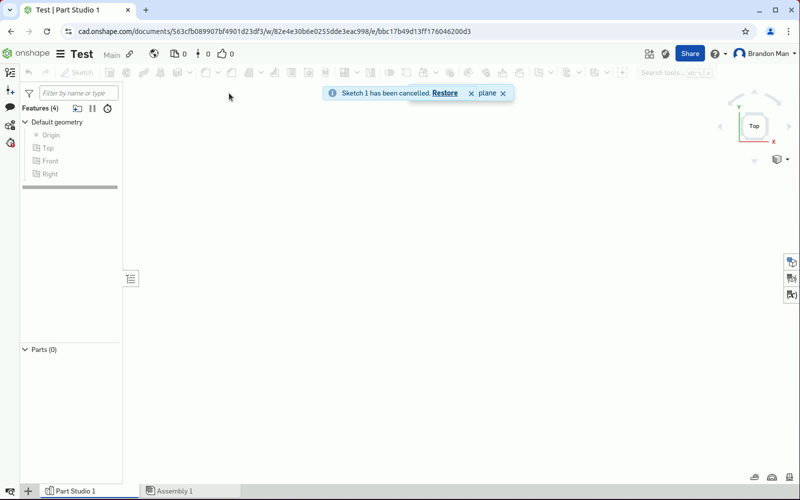
mouse_move(73, 150)
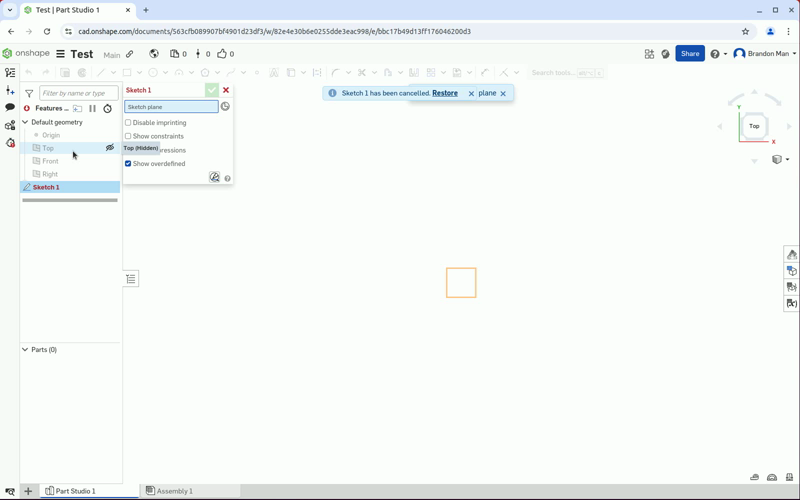
click(73, 150)
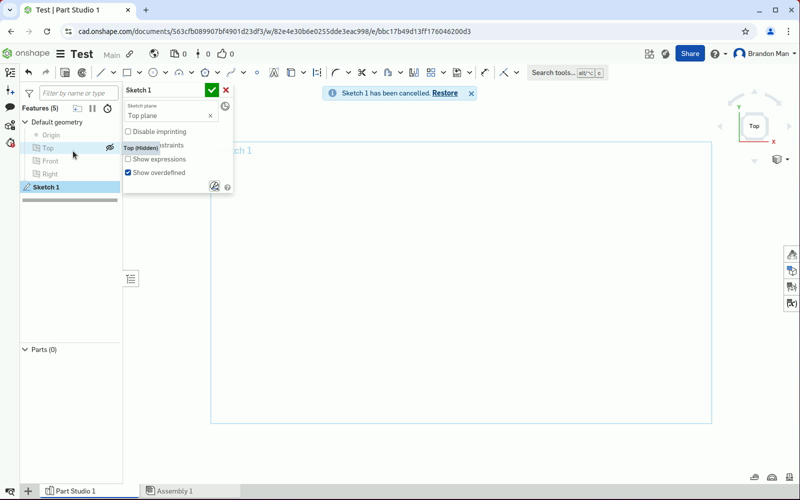
mouse_move(73, 352)
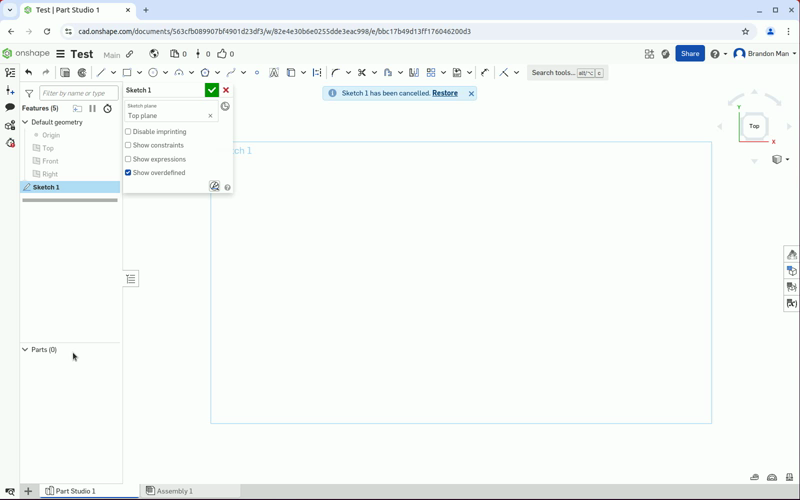
key(y)
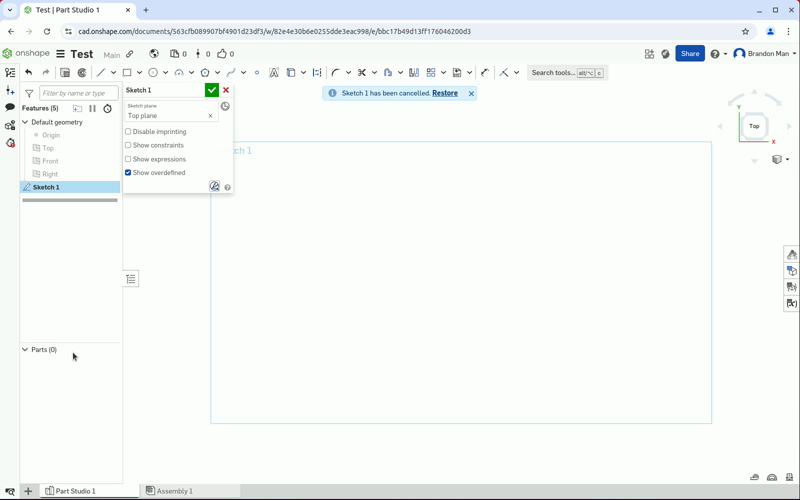
key(l)
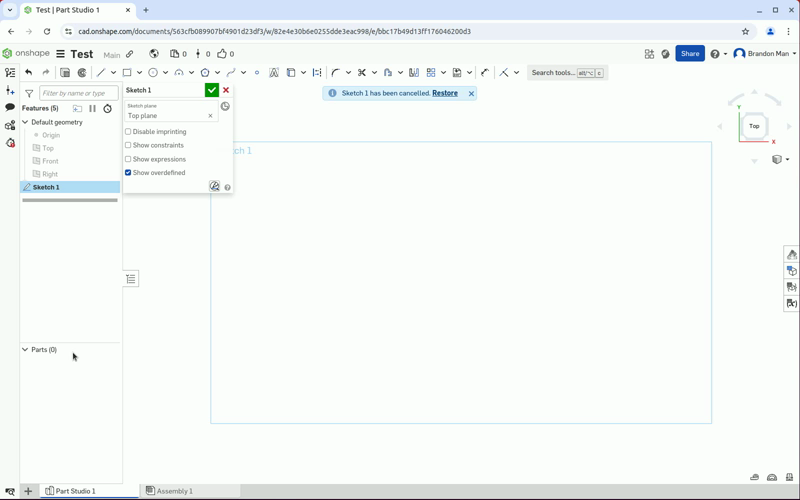
key_down(shift)
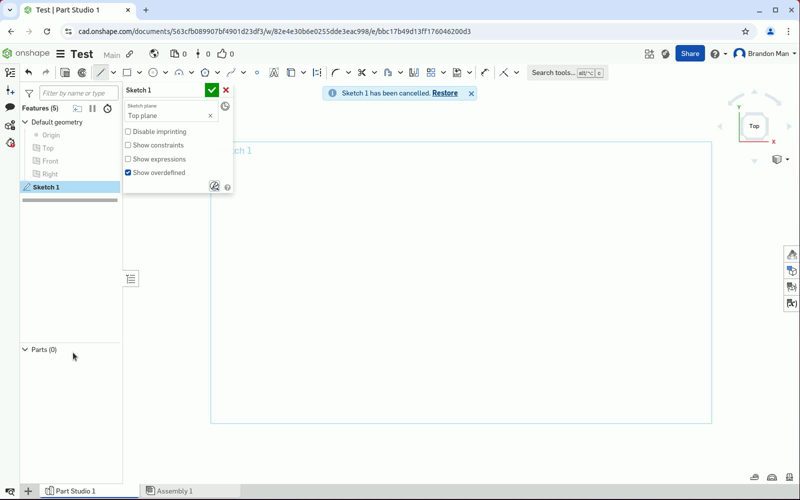
mouse_move(460, 311)
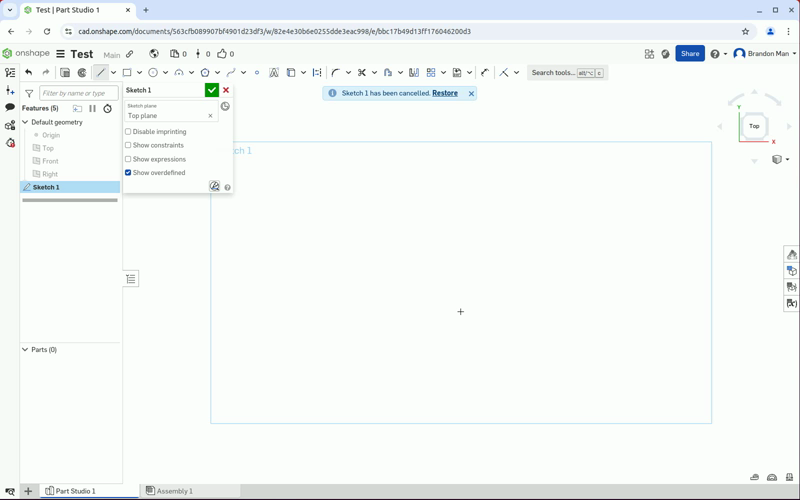
click(460, 311)
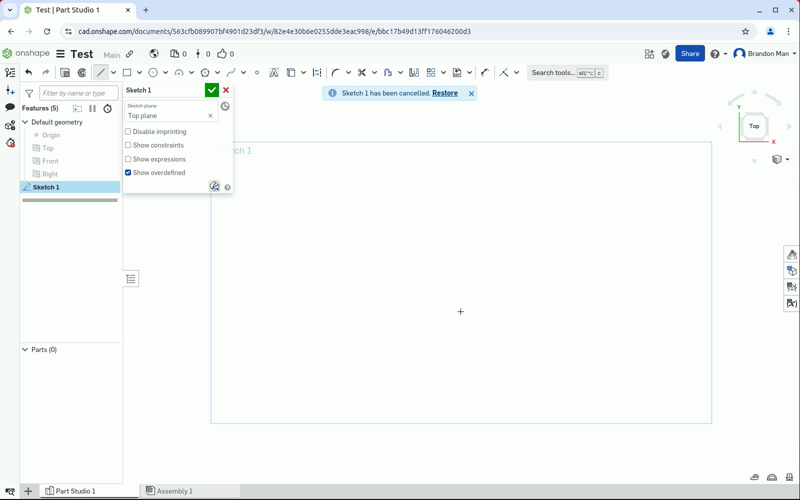
key_up(shift)
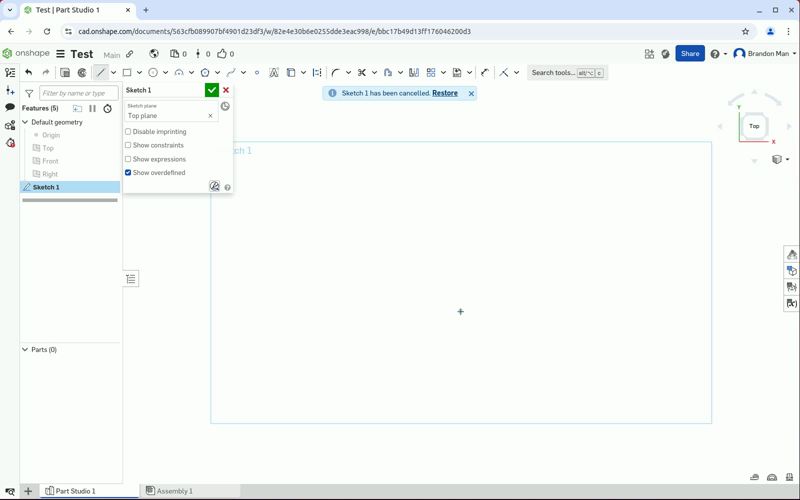
key_down(shift)
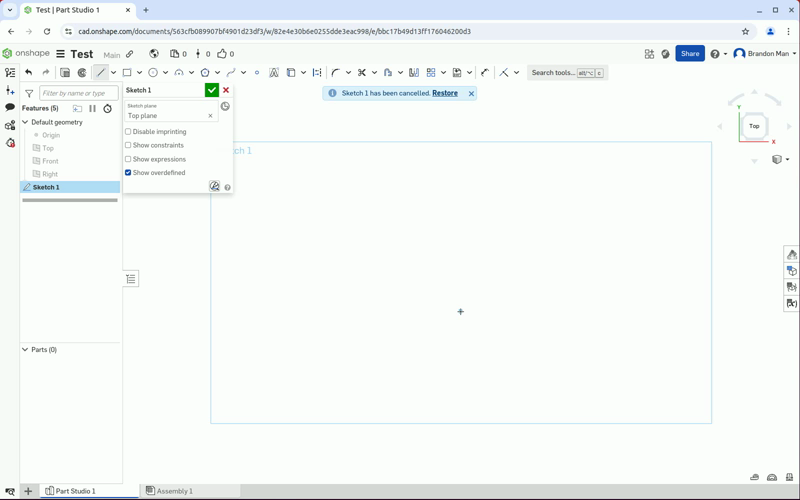
mouse_move(544, 311)
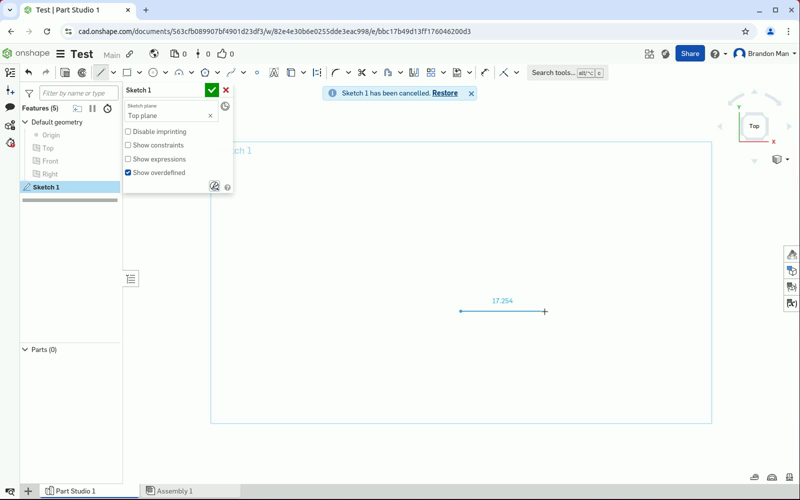
click(544, 311)
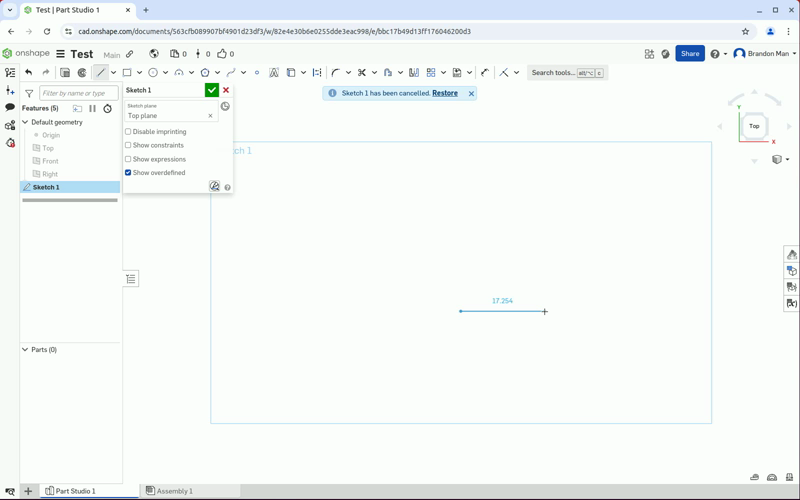
key_up(shift)
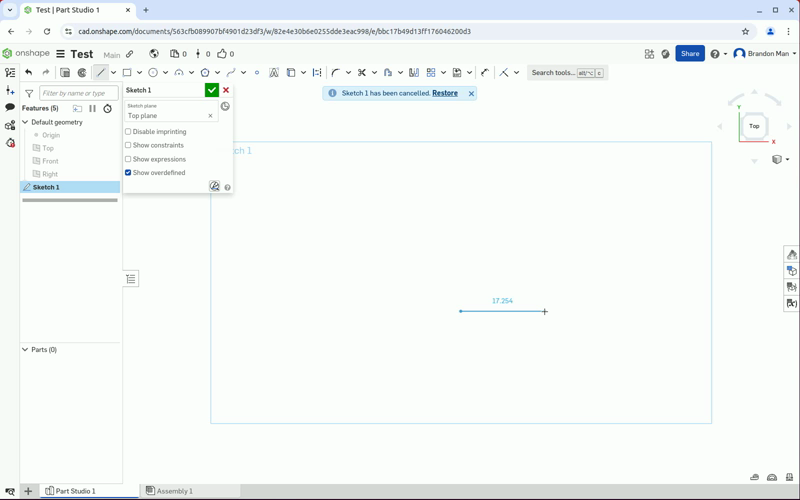
key(esc)
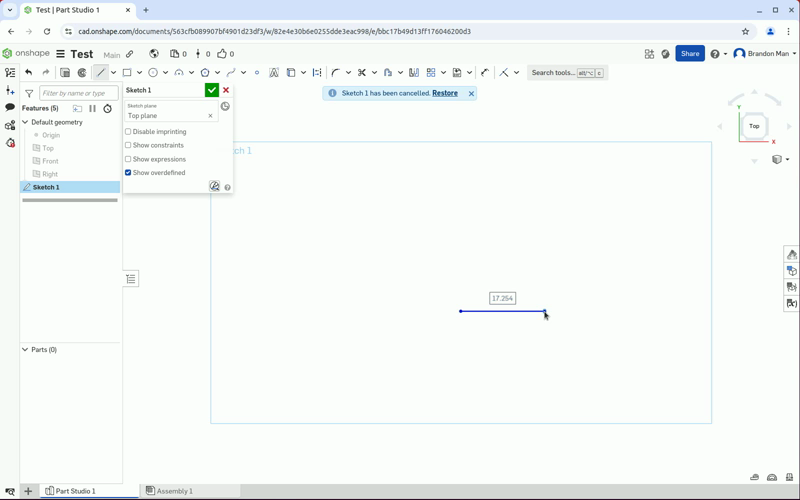
key(a)
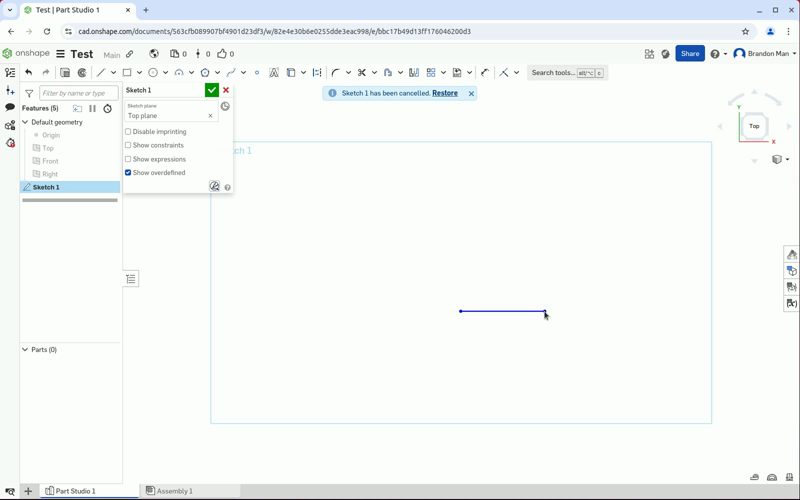
mouse_move(544, 311)
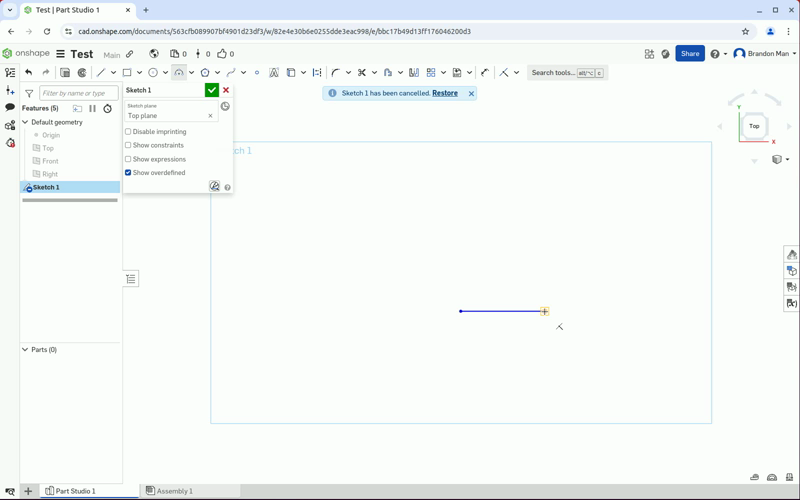
click(544, 311)
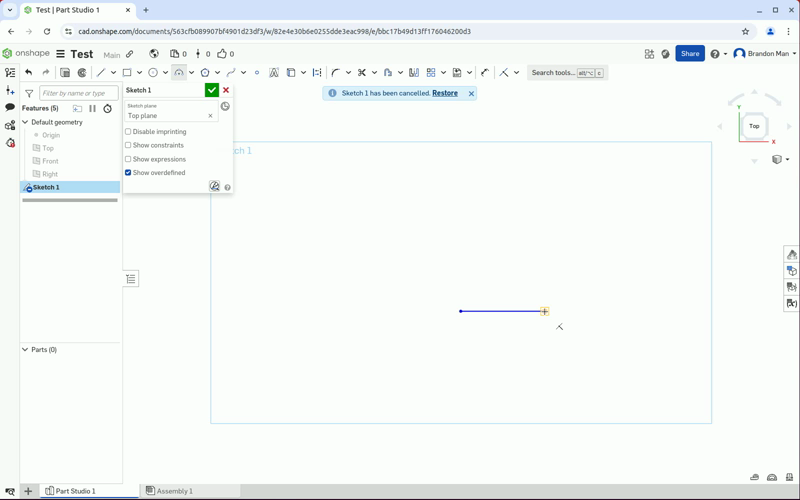
key_down(shift)
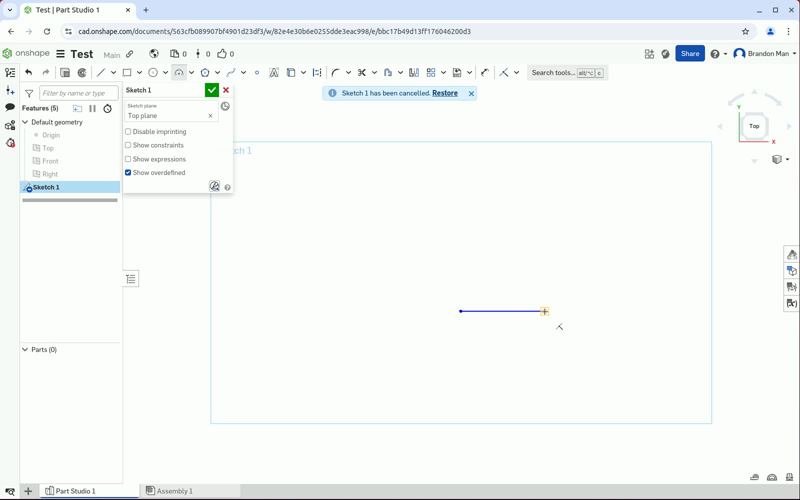
mouse_move(544, 254)
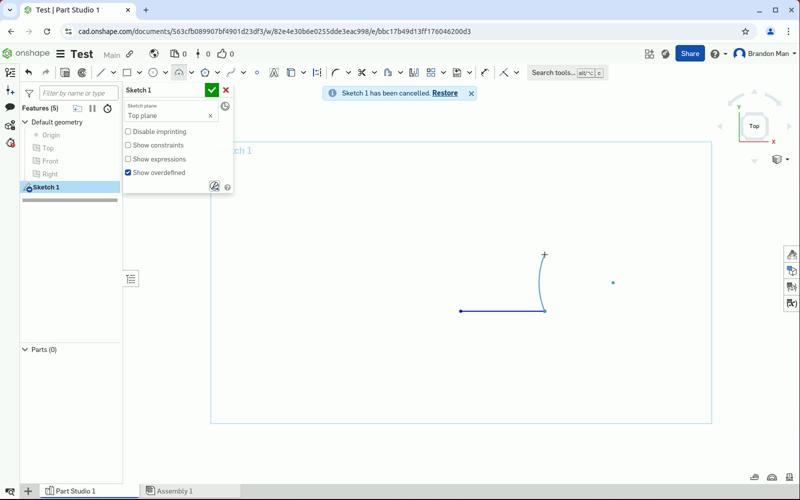
click(544, 254)
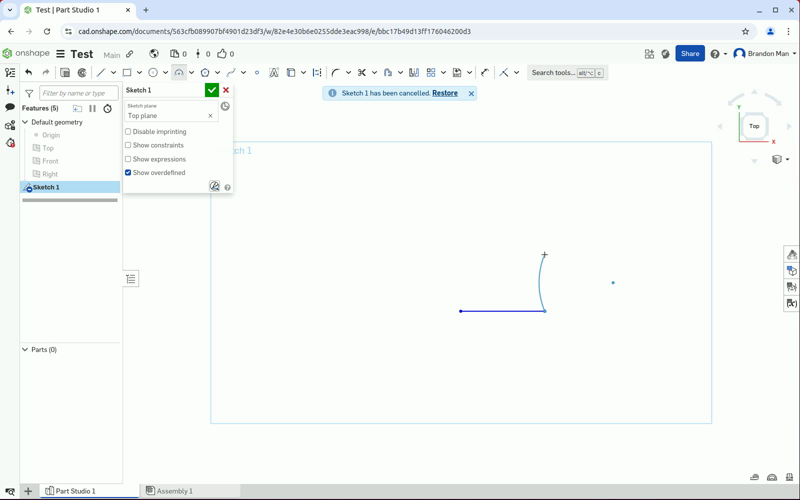
mouse_move(573, 282)
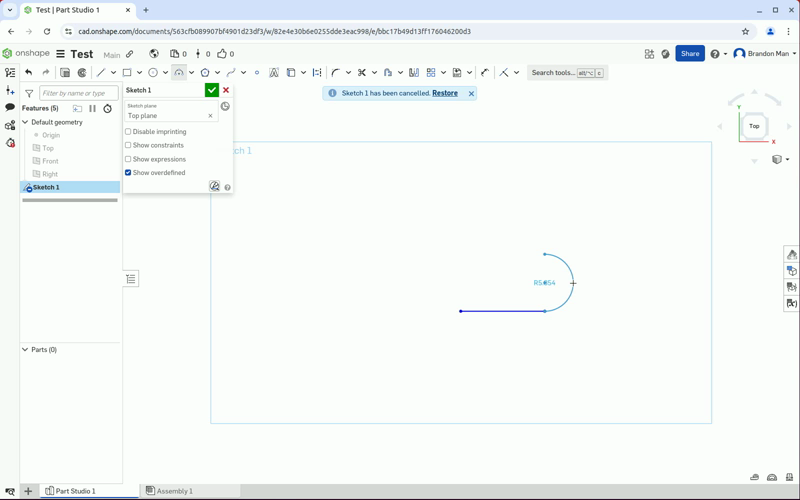
click(573, 282)
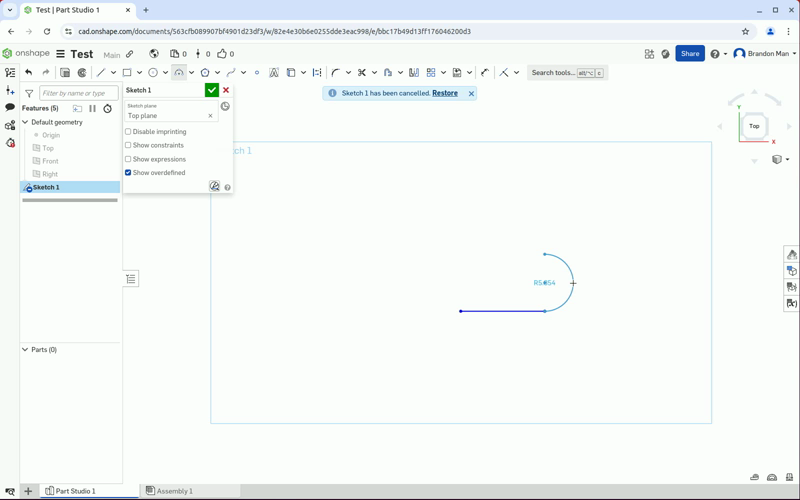
key_up(shift)
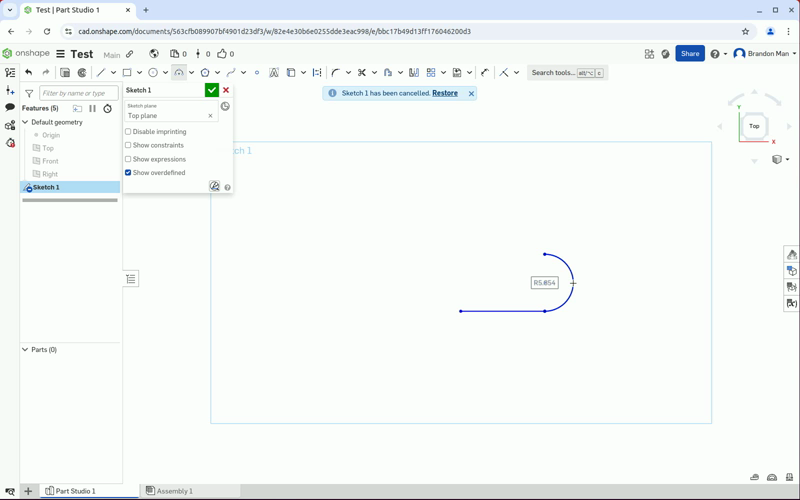
key(esc)
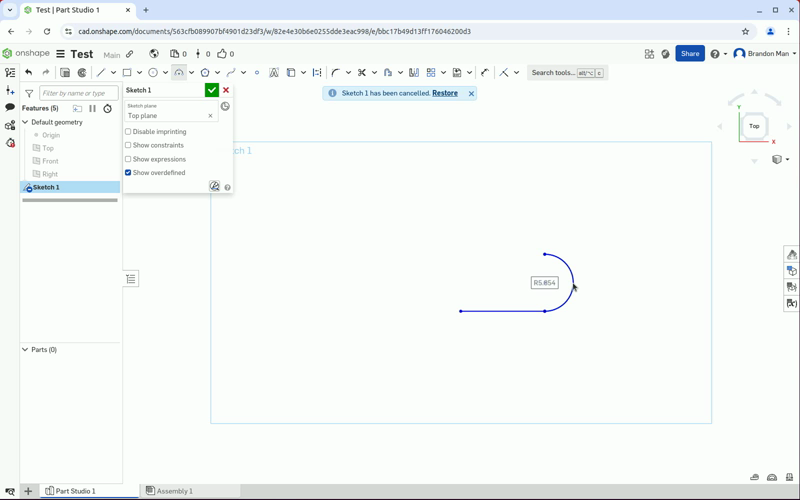
key(l)
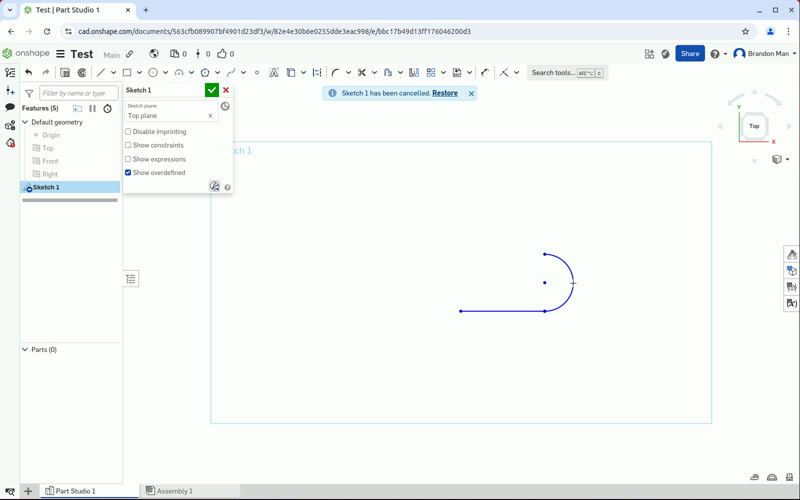
mouse_move(544, 254)
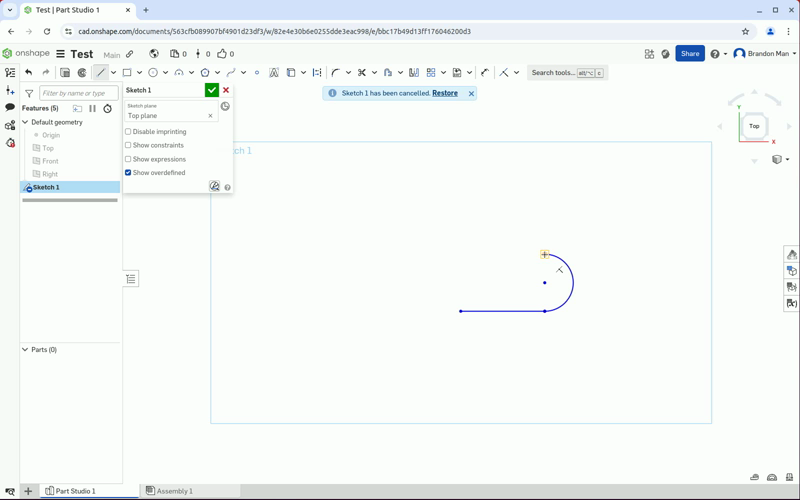
click(544, 254)
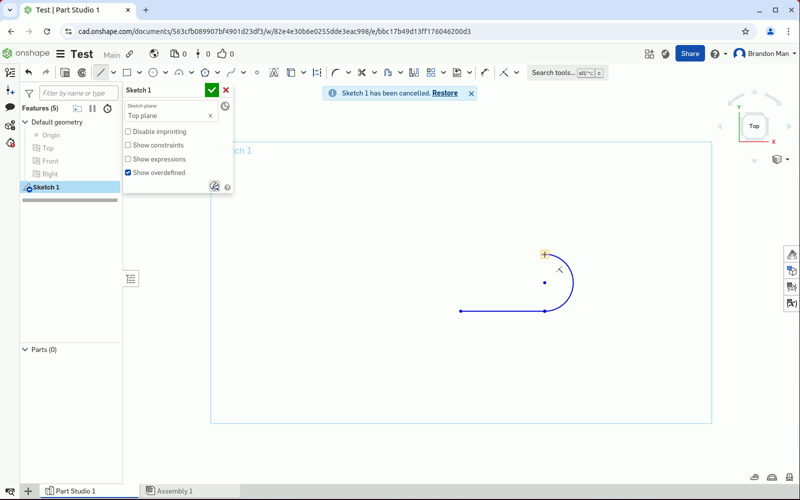
key_down(shift)
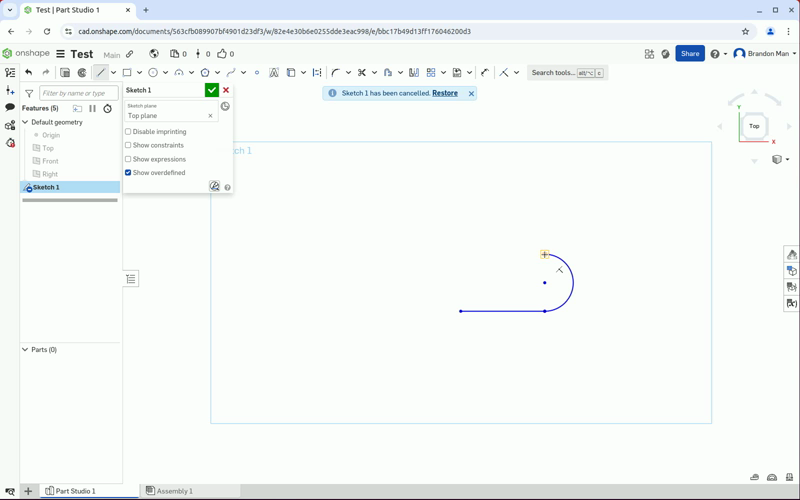
mouse_move(460, 254)
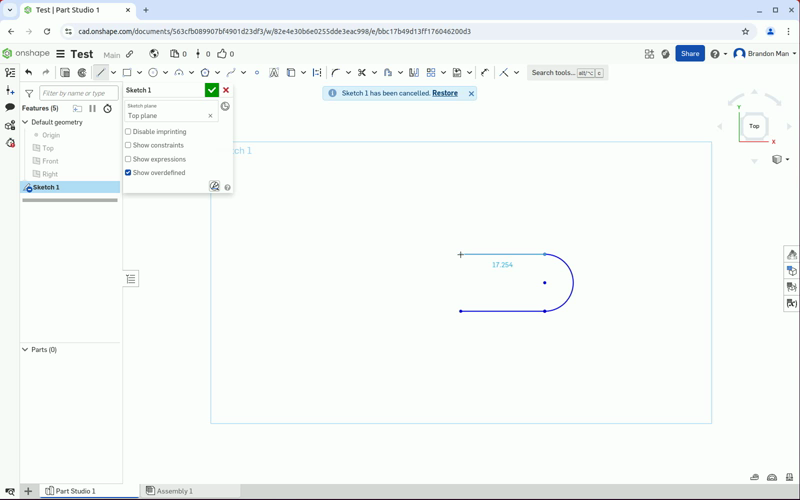
click(460, 254)
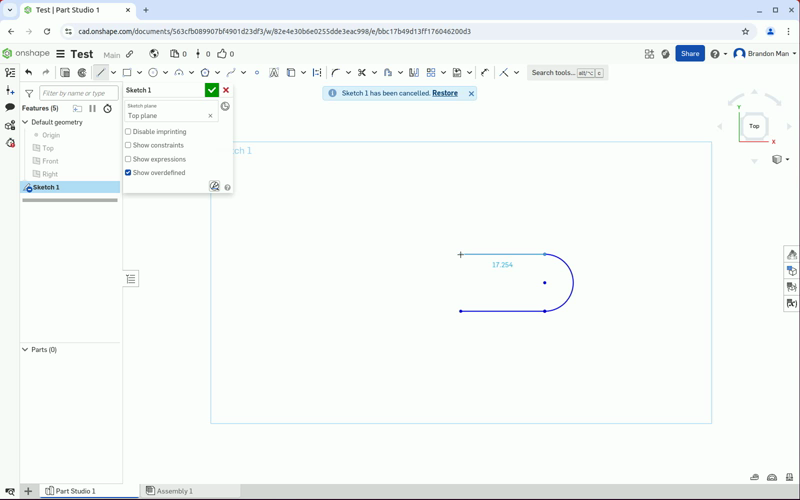
key_up(shift)
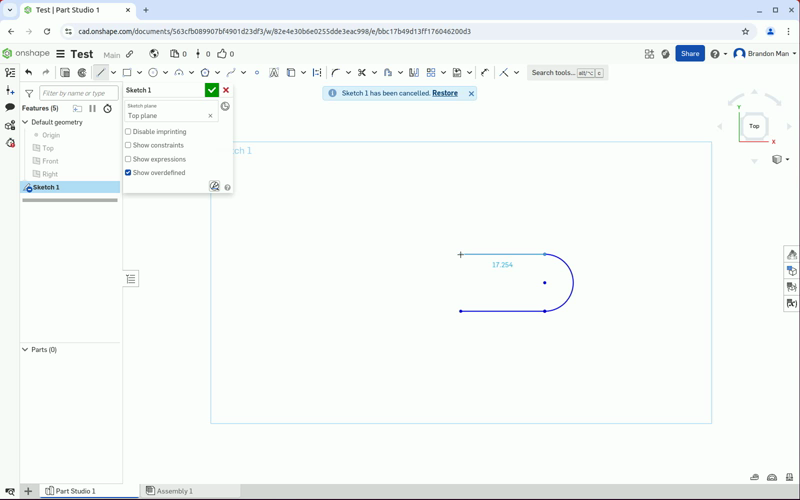
key(esc)
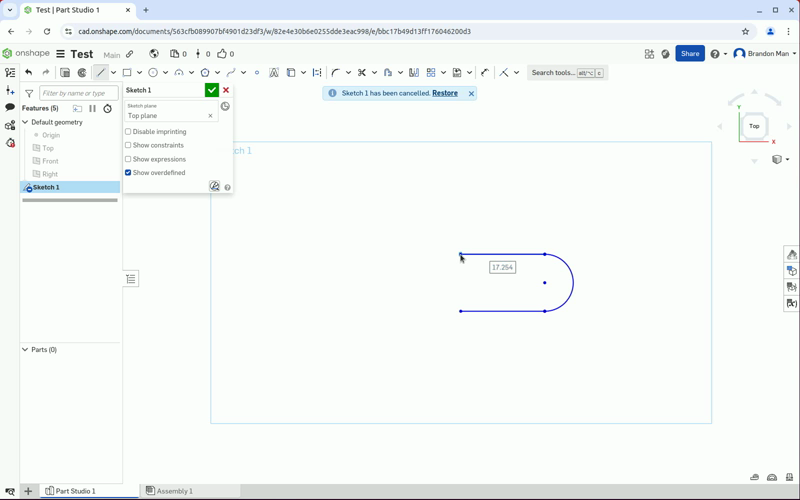
key(a)
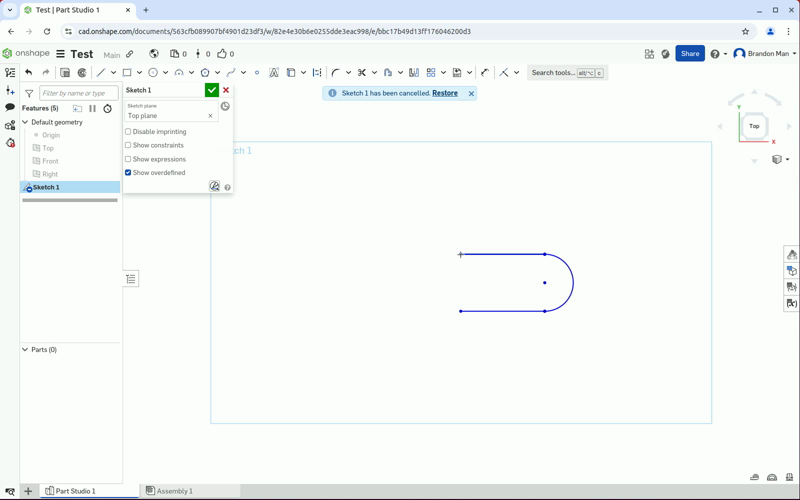
mouse_move(460, 254)
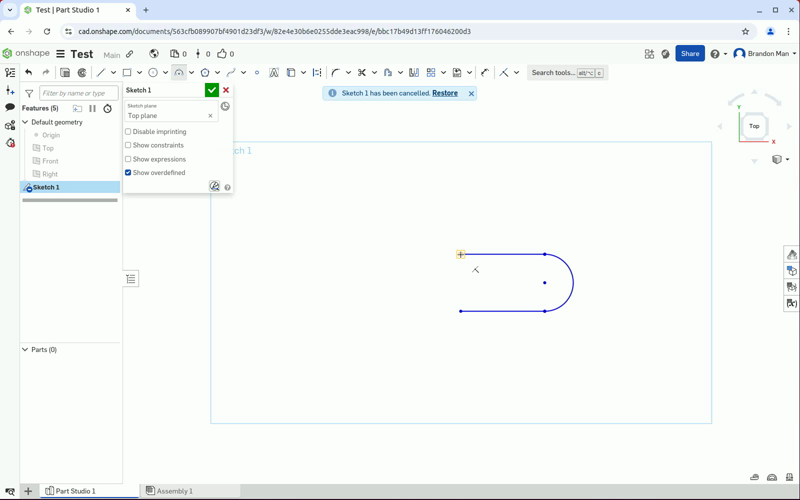
click(460, 254)
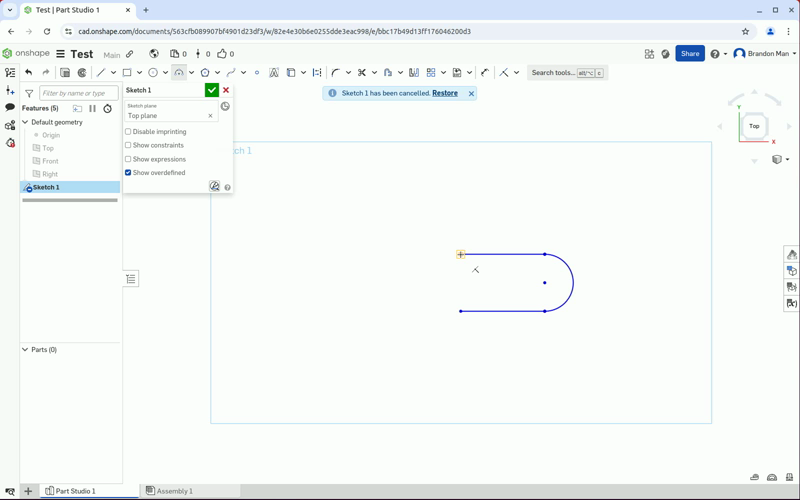
mouse_move(460, 311)
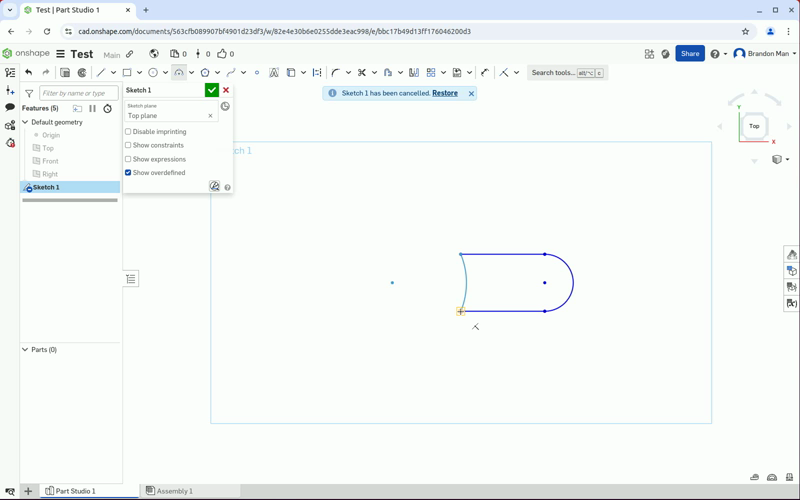
click(460, 311)
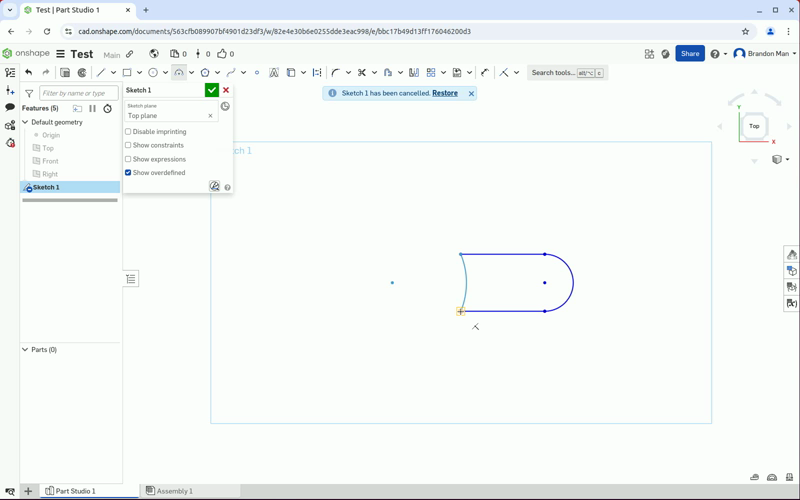
key_down(shift)
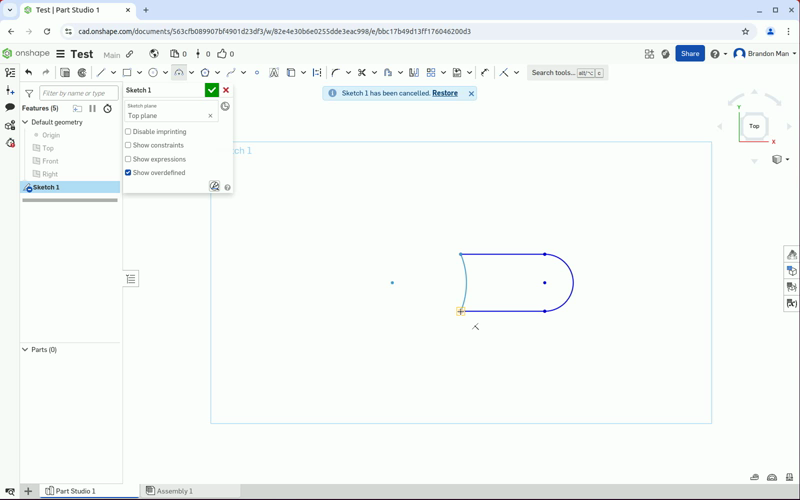
mouse_move(432, 282)
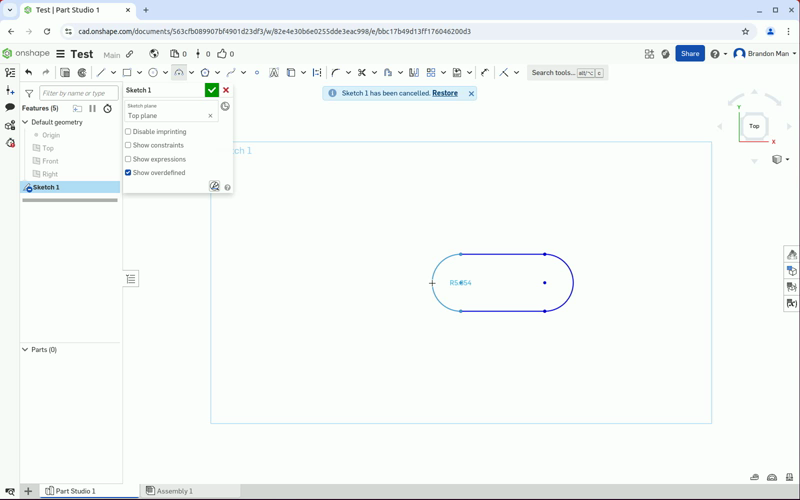
click(432, 282)
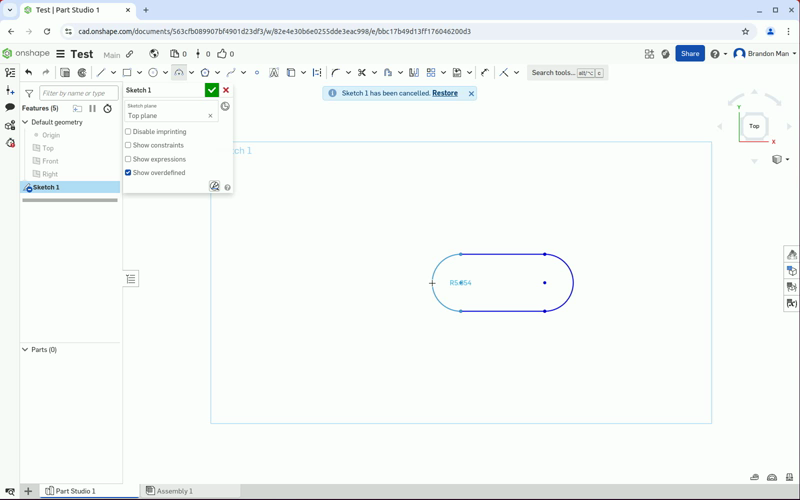
key_up(shift)
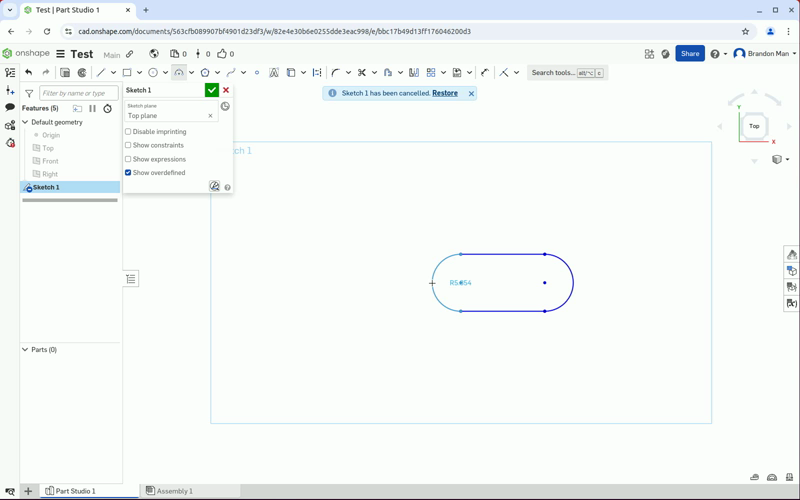
key(esc)
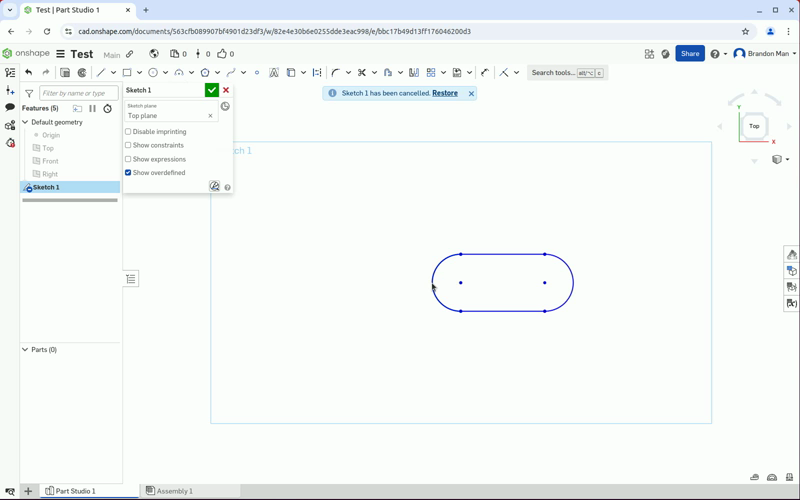
key(c)
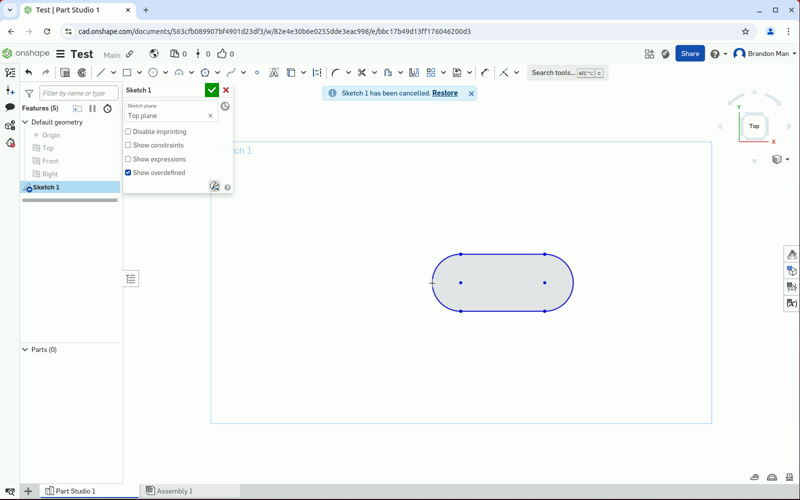
key_down(shift)
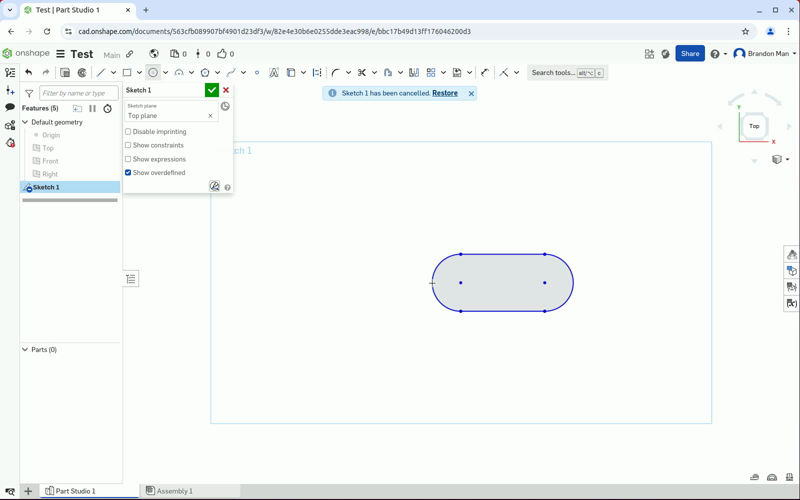
mouse_move(460, 282)
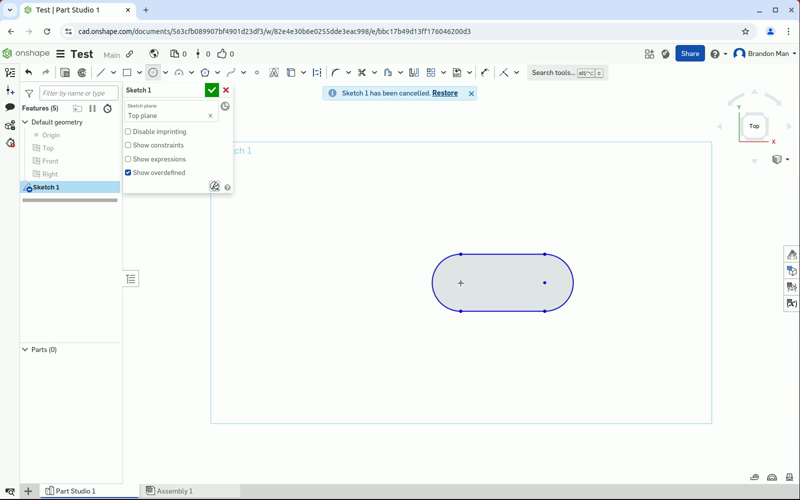
click(460, 282)
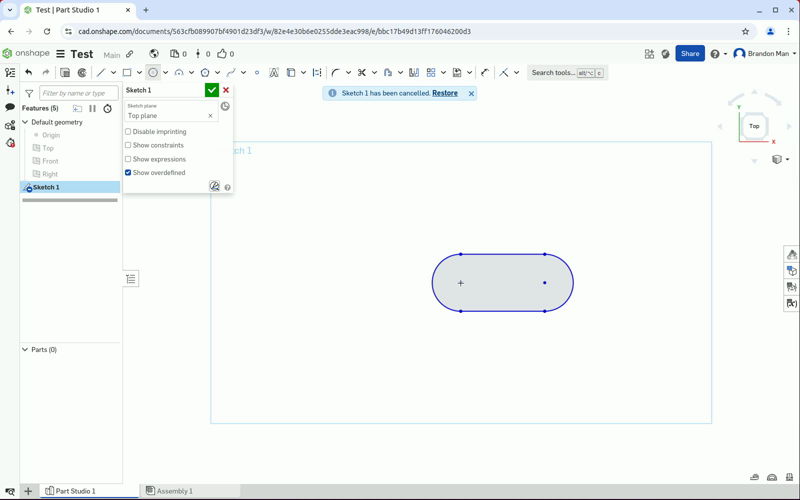
key_up(shift)
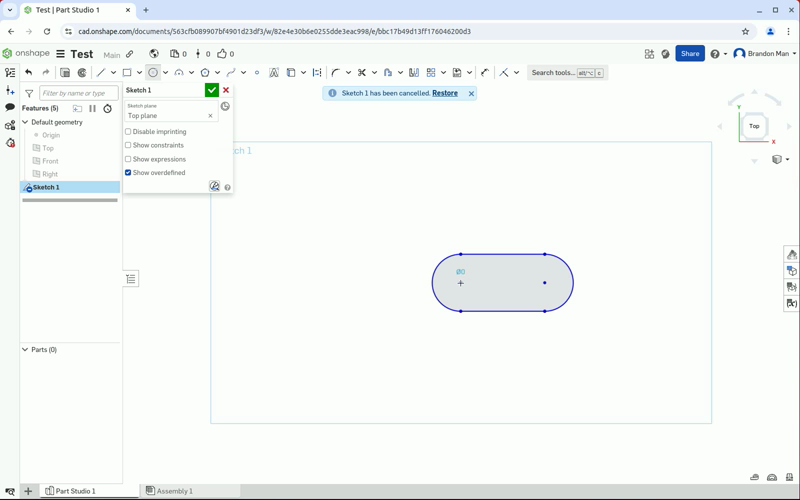
mouse_move(474, 282)
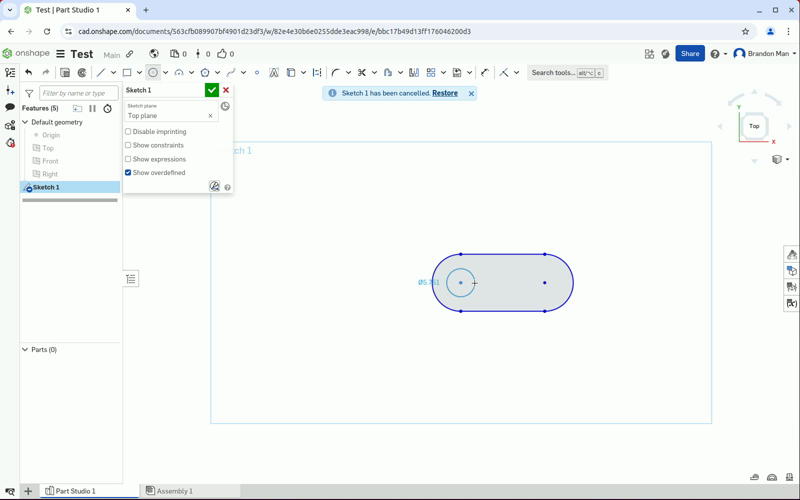
click(474, 282)
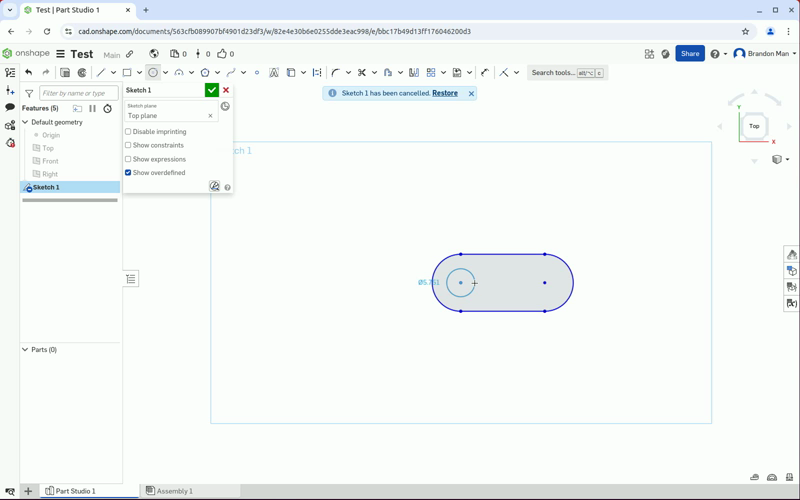
key(esc)
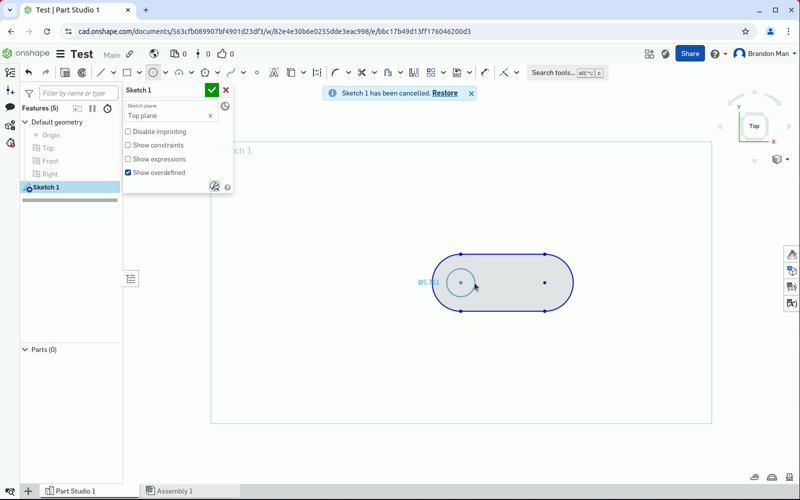
key(c)
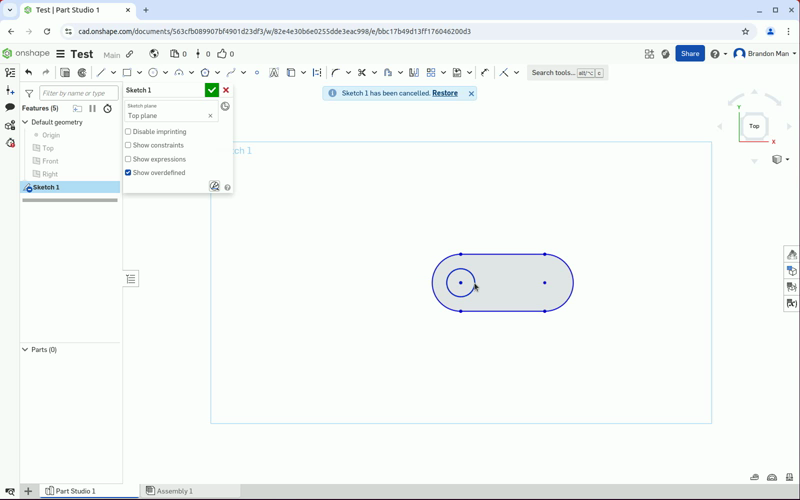
key_down(shift)
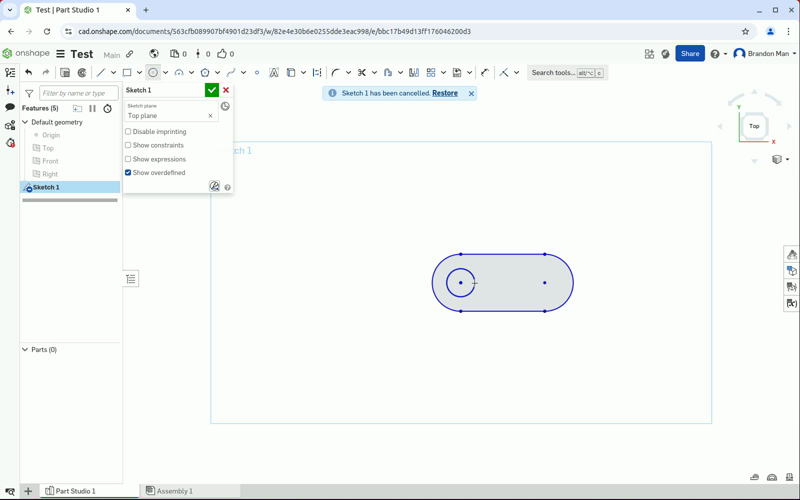
mouse_move(544, 282)
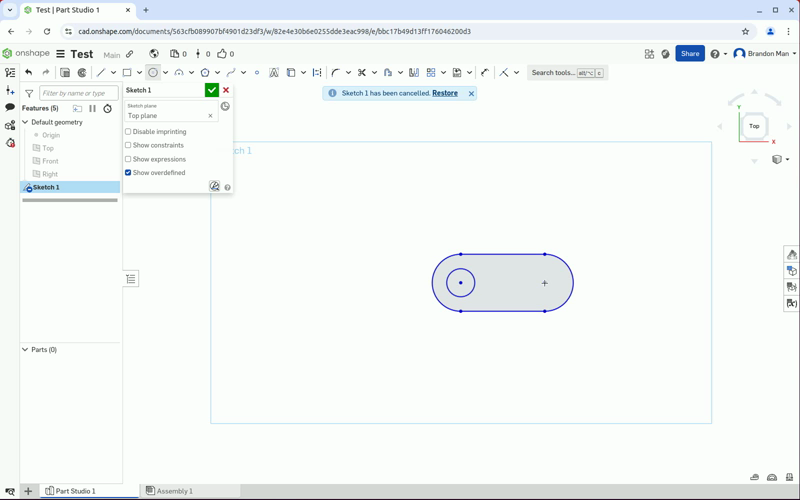
click(544, 282)
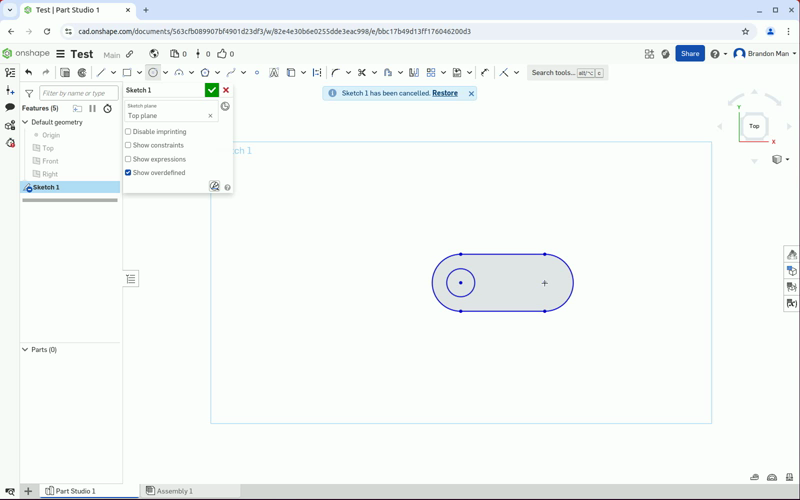
key_up(shift)
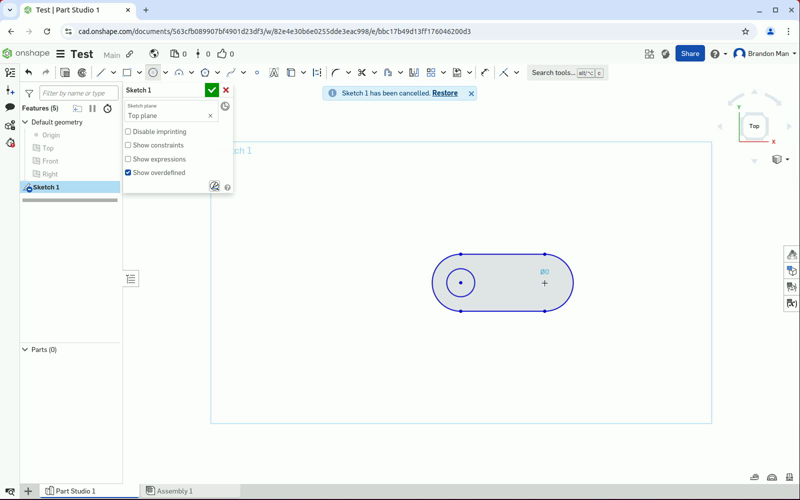
mouse_move(553, 282)
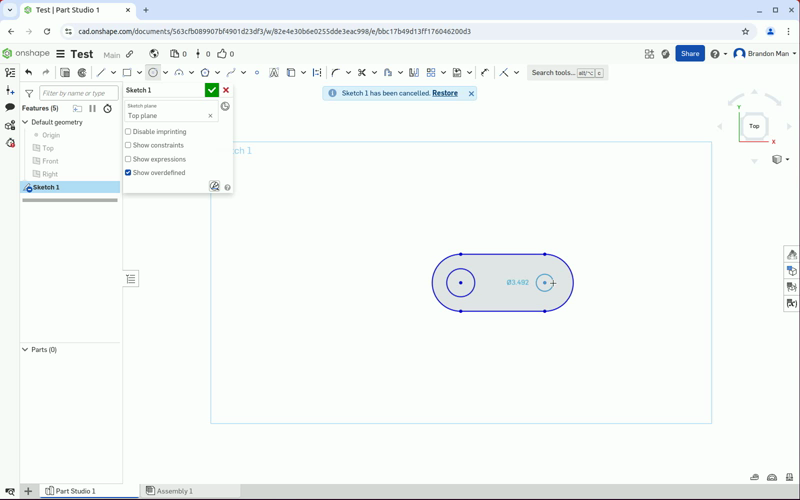
click(553, 282)
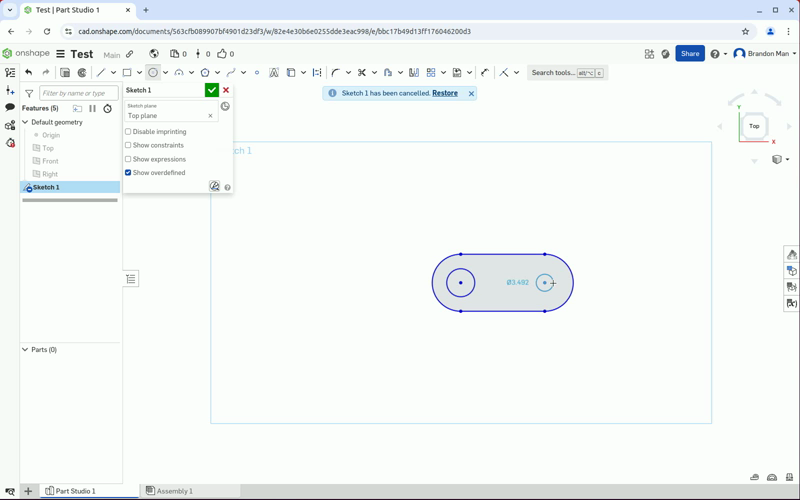
key(esc)
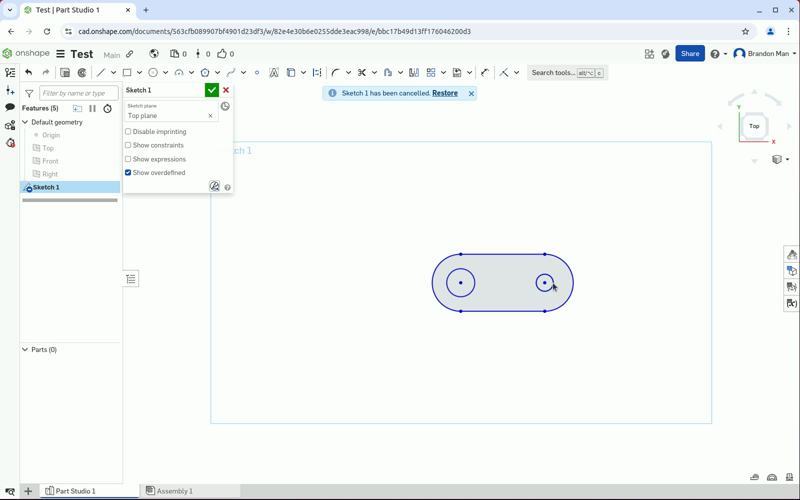
mouse_move(493, 275)
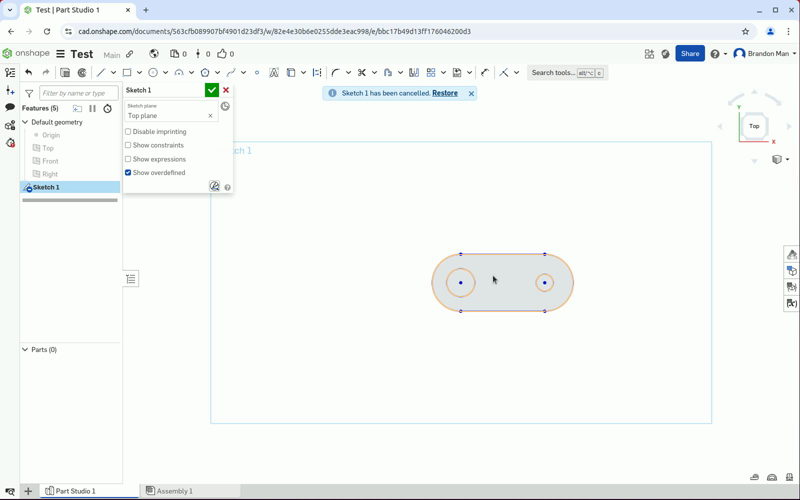
click(493, 275)
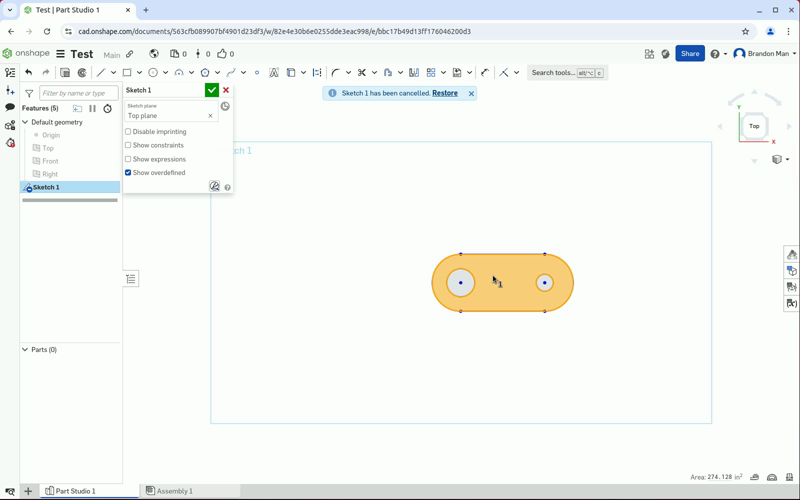
mouse_move(73, 352)
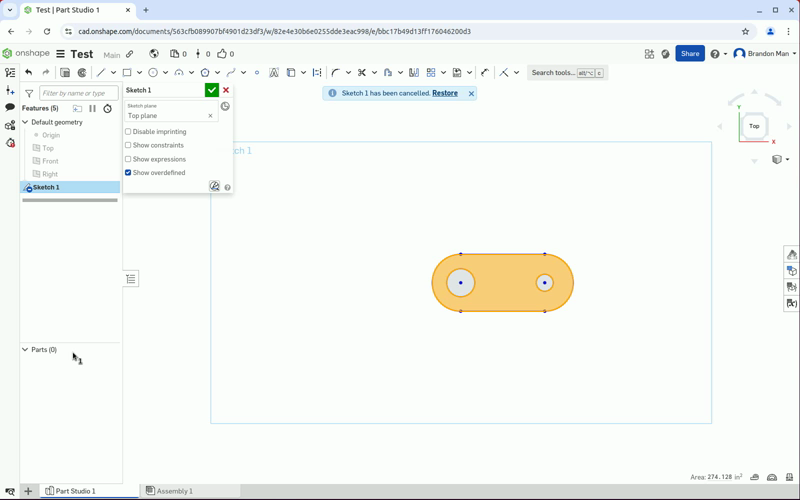
key(shift+y)
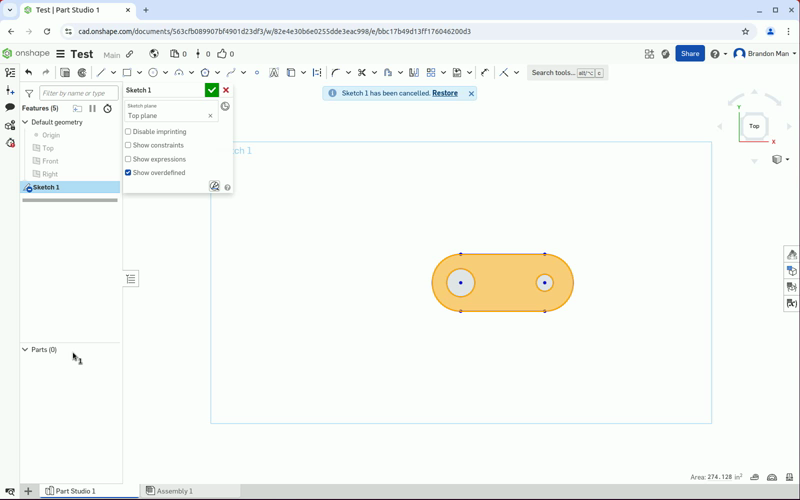
key(shift+e)
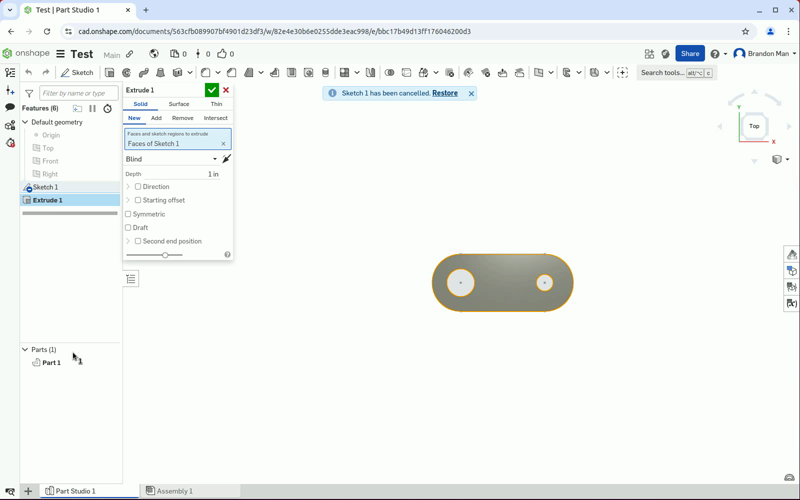
mouse_move(143, 106)
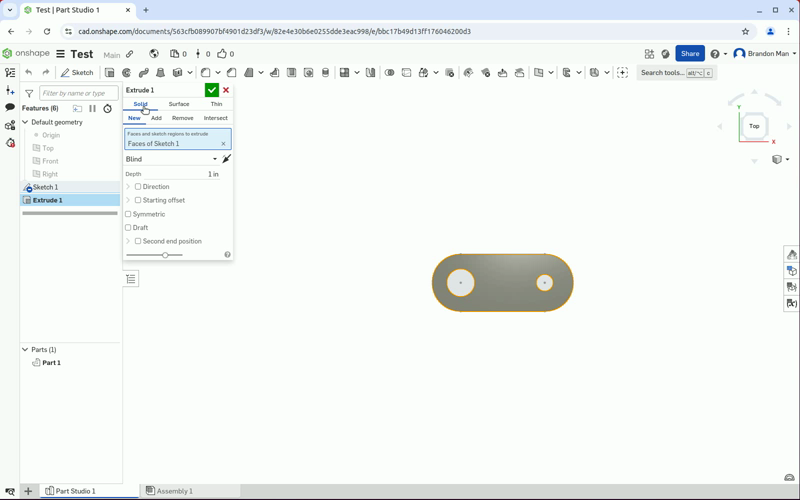
click(143, 106)
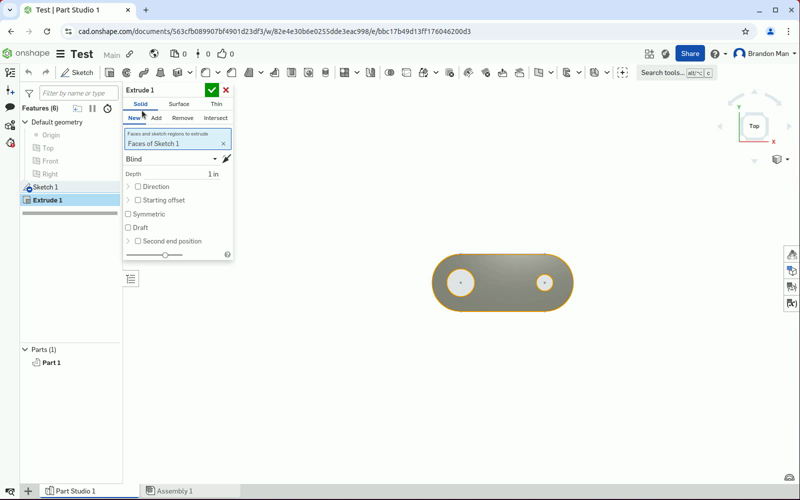
mouse_move(137, 120)
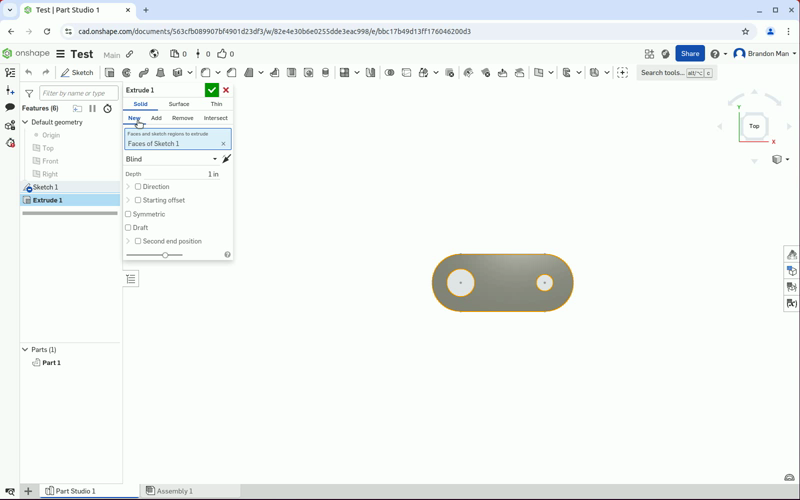
click(137, 120)
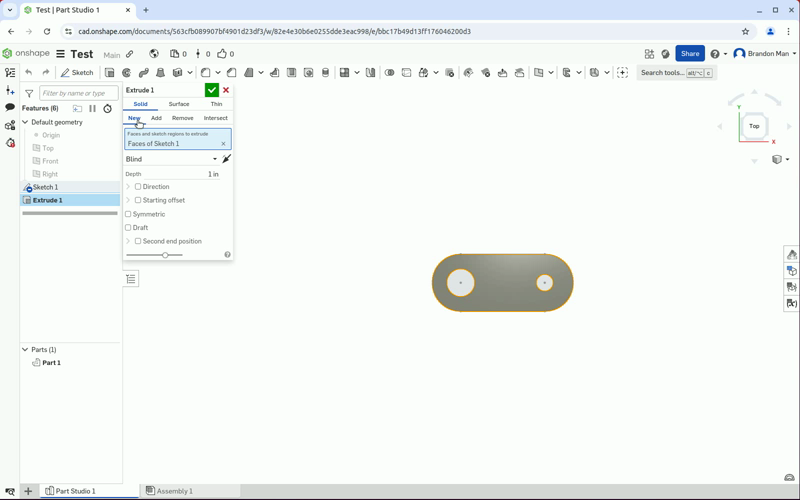
key(tab, 4)
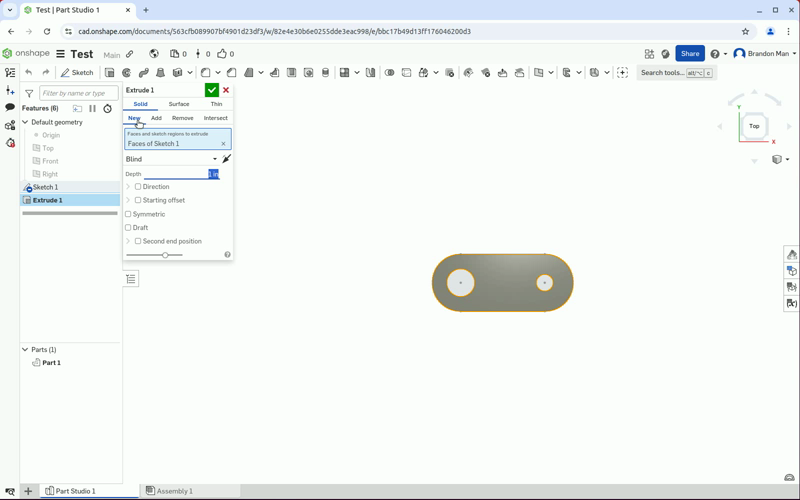
text(5.777)
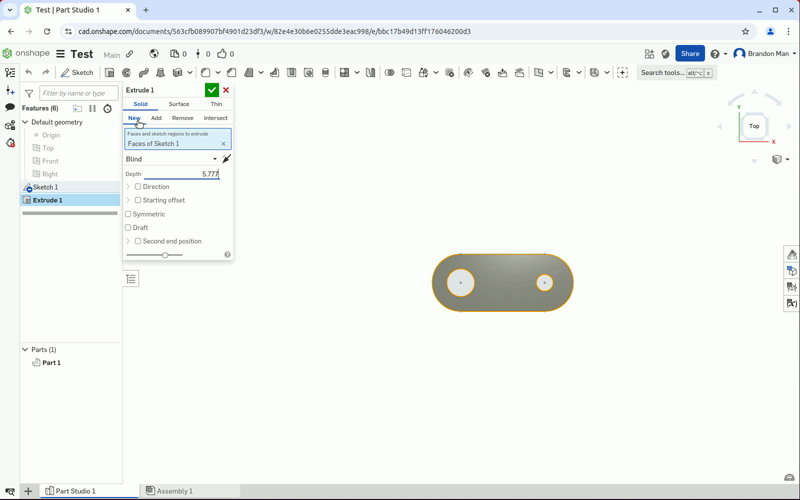
key(enter)
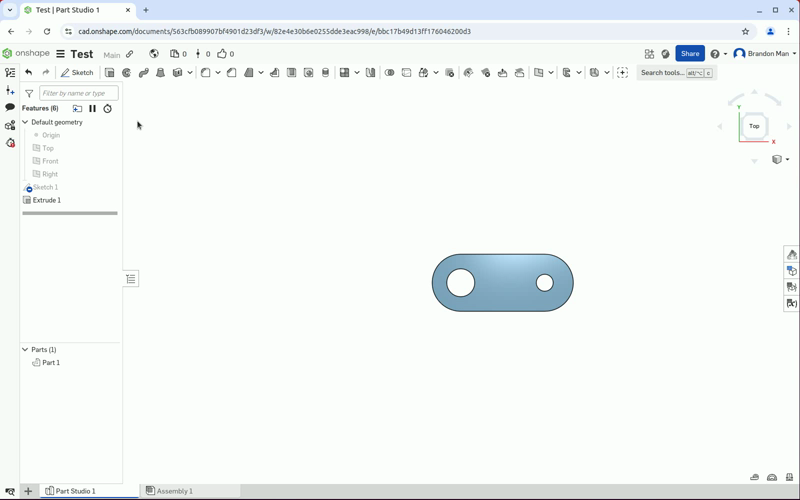
key(shift+h)
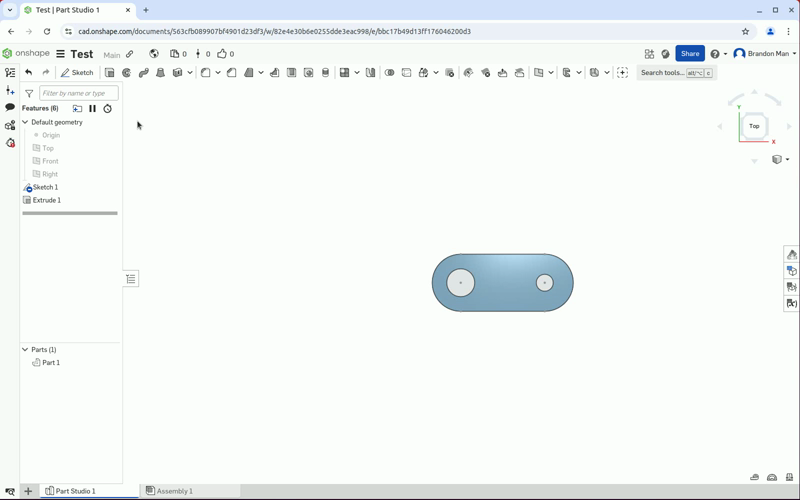
key(shift+h)
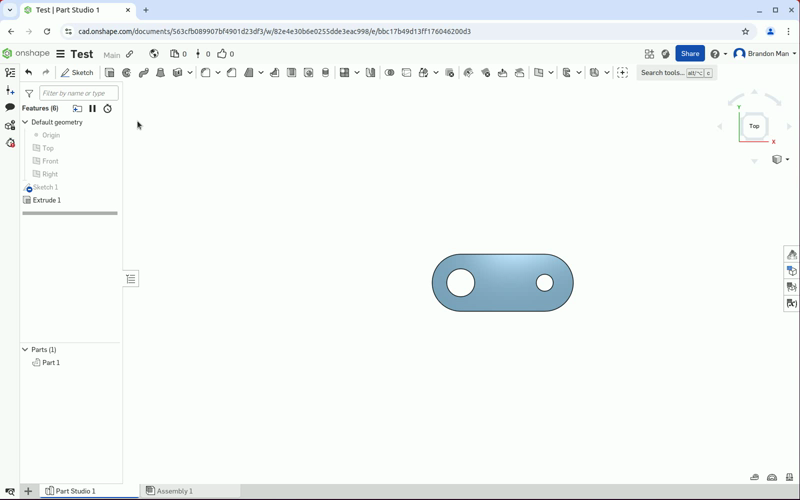
mouse_move(73, 189)
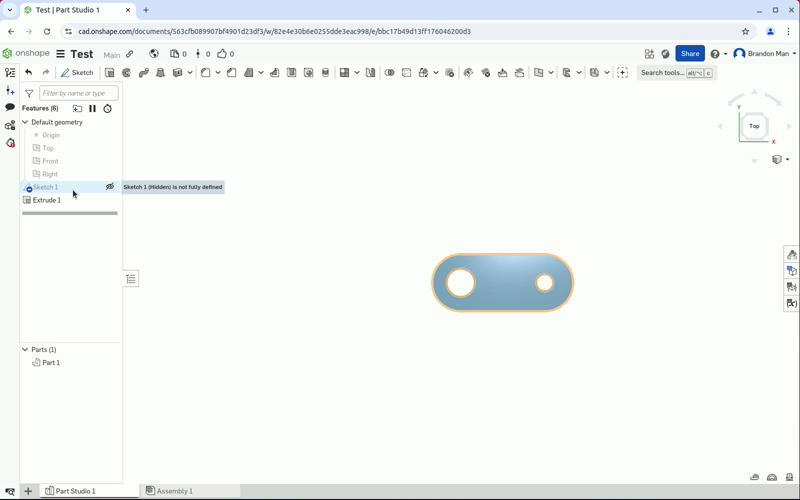
click(73, 189)
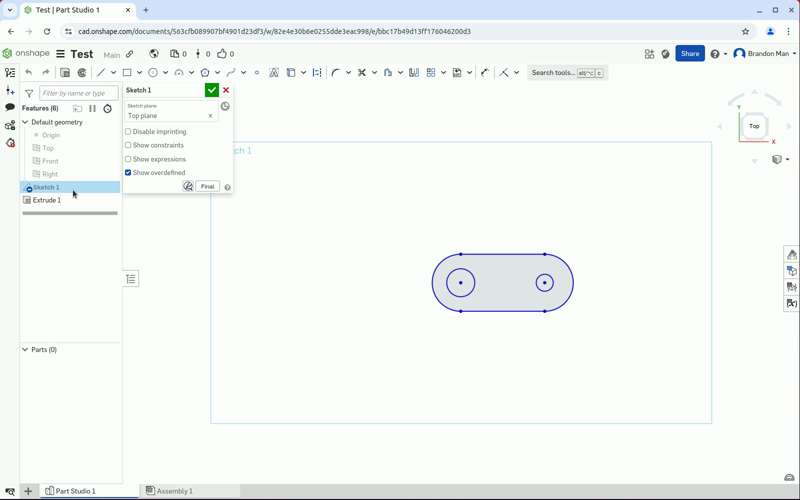
mouse_move(229, 92)
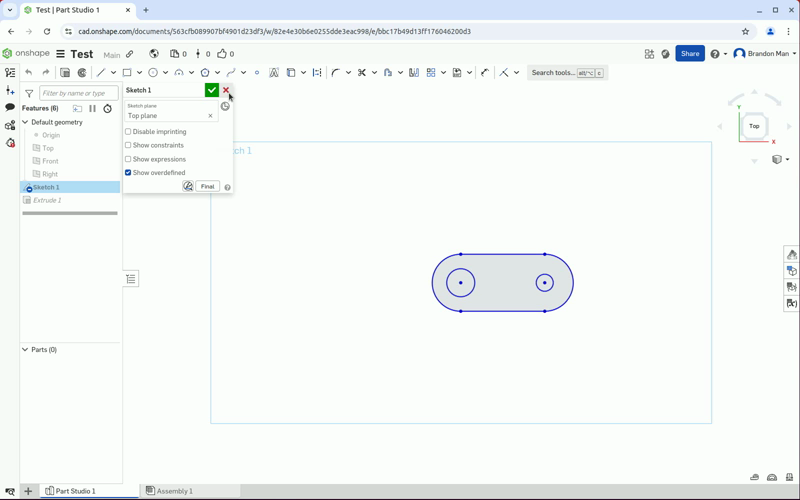
click(229, 92)
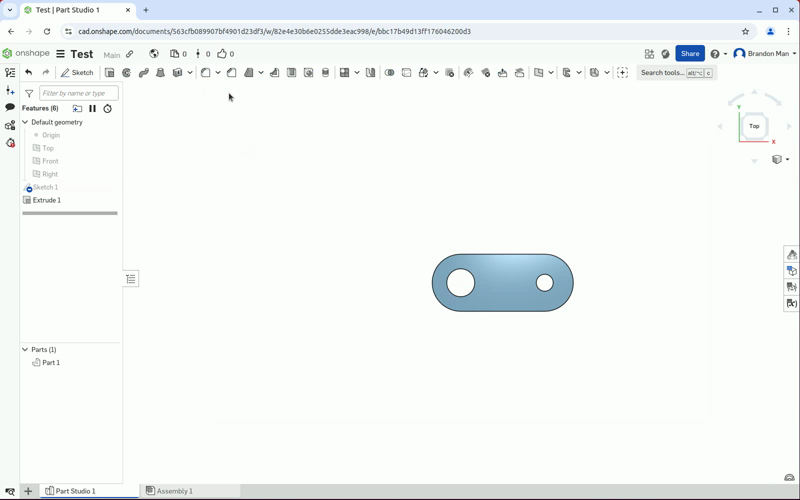
mouse_move(541, 75)
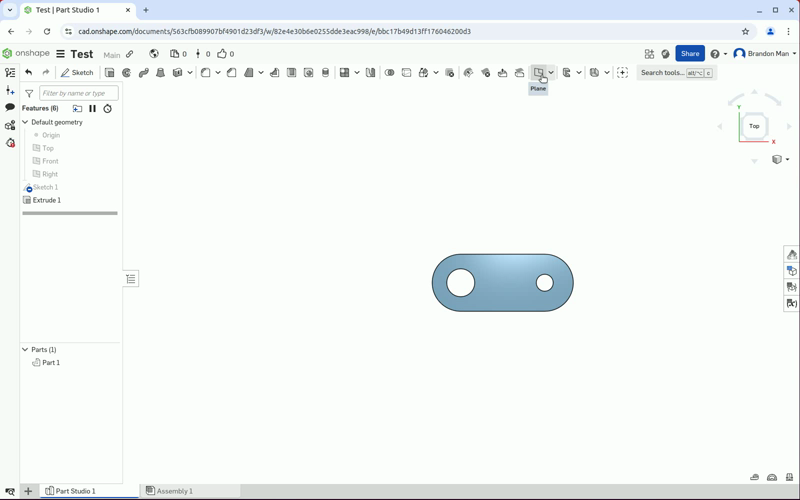
click(541, 75)
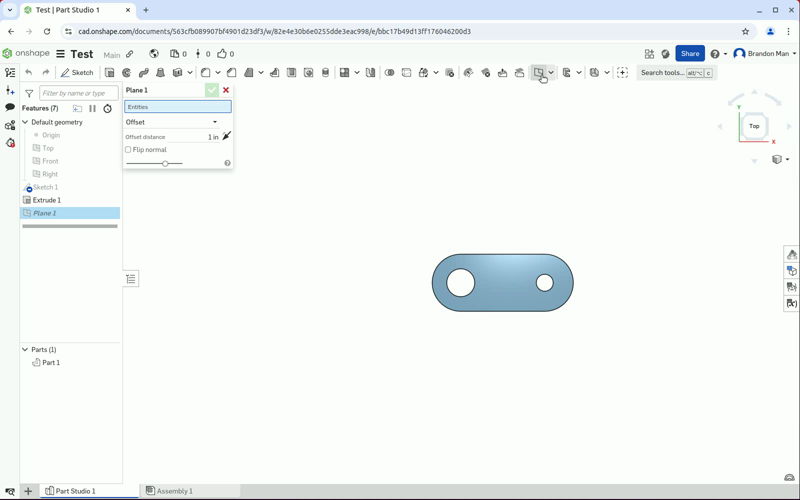
mouse_move(73, 150)
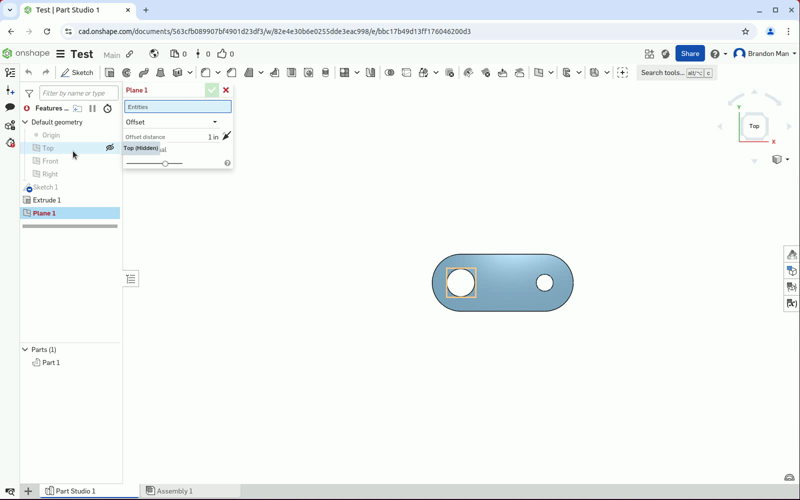
click(73, 150)
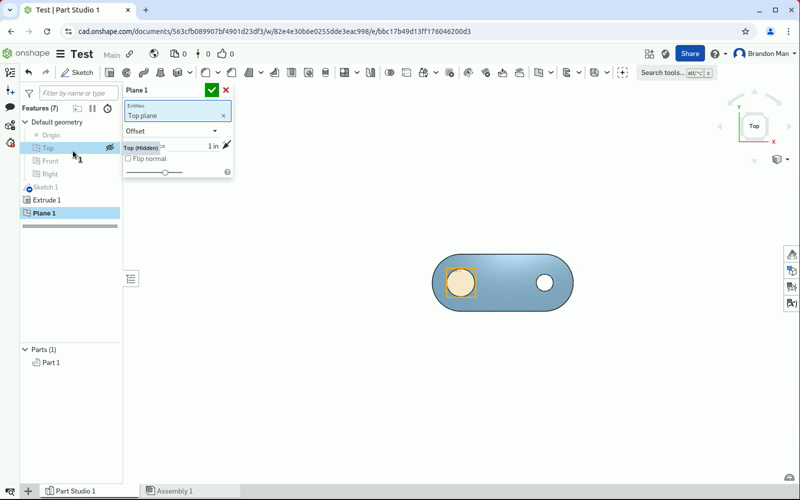
key(tab, 2)
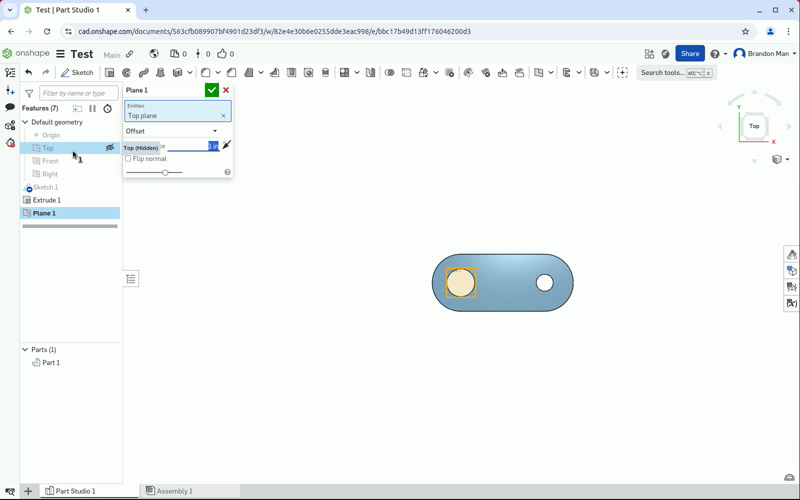
text(5.792)
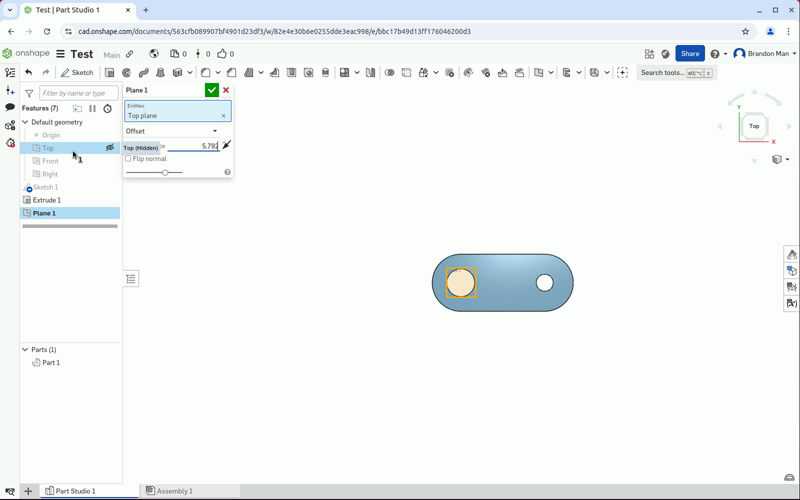
key(enter, 2)
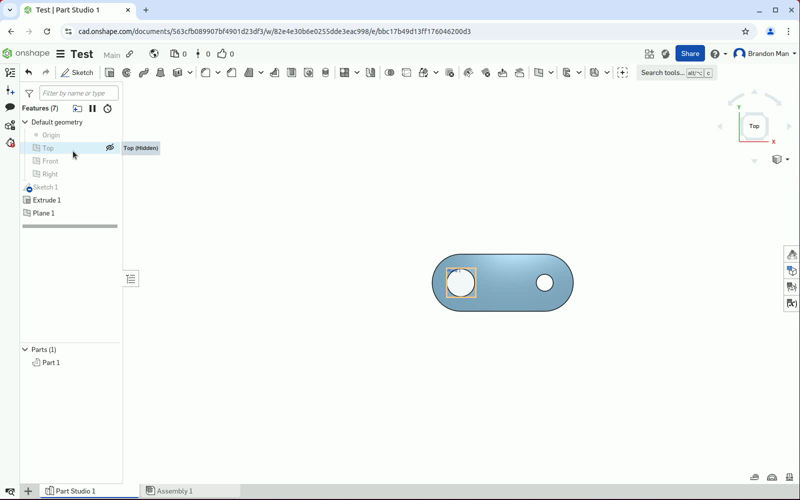
key(shift+s)
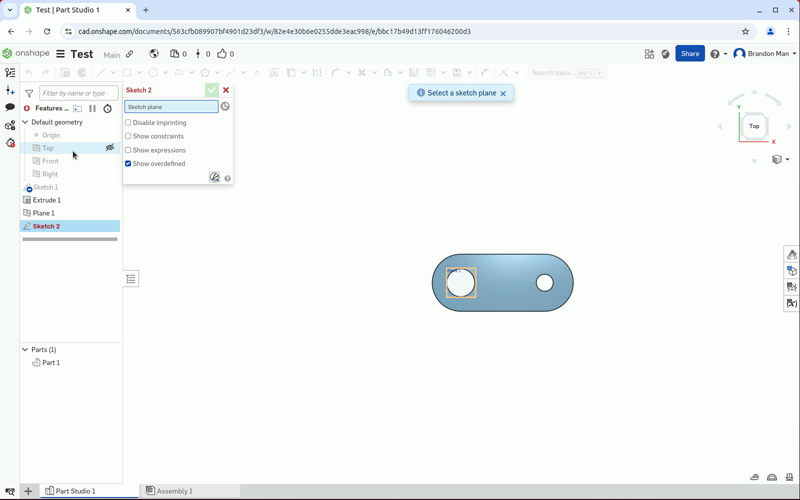
mouse_move(73, 215)
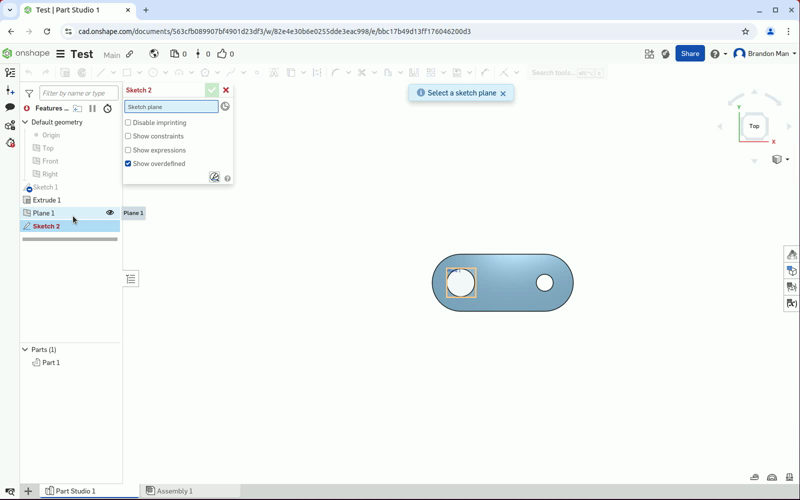
click(73, 215)
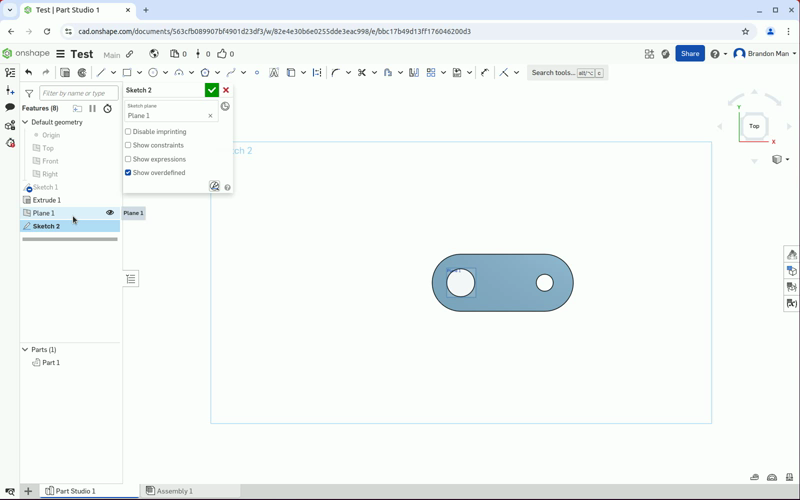
mouse_move(73, 352)
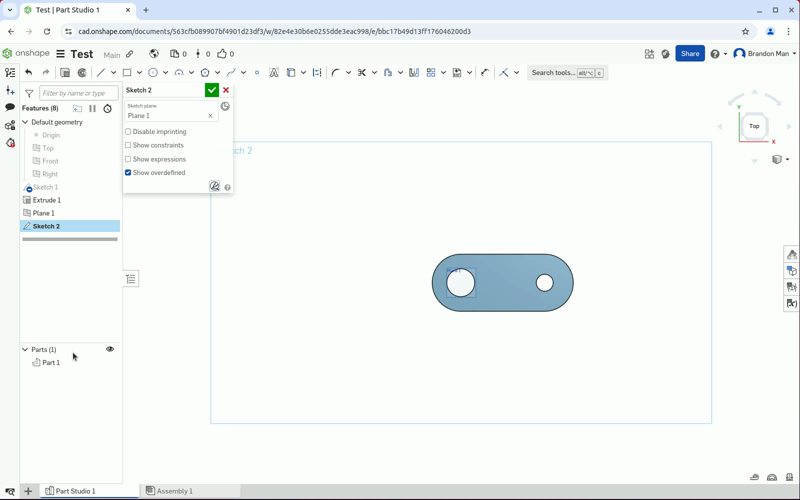
key(y)
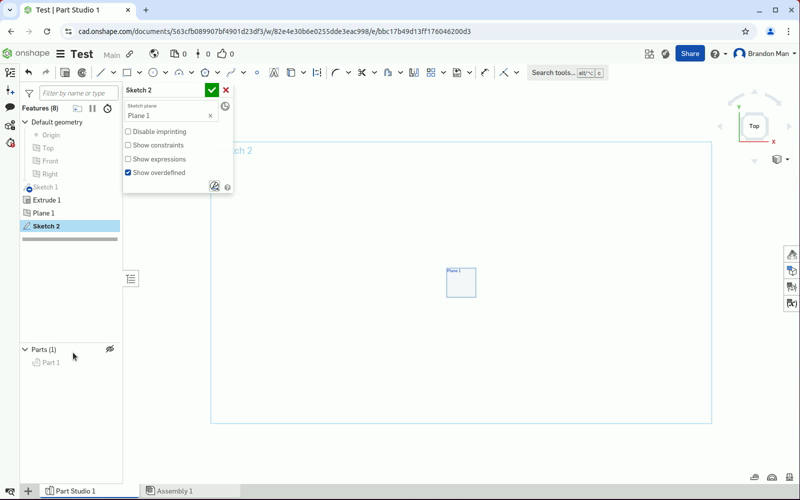
key(c)
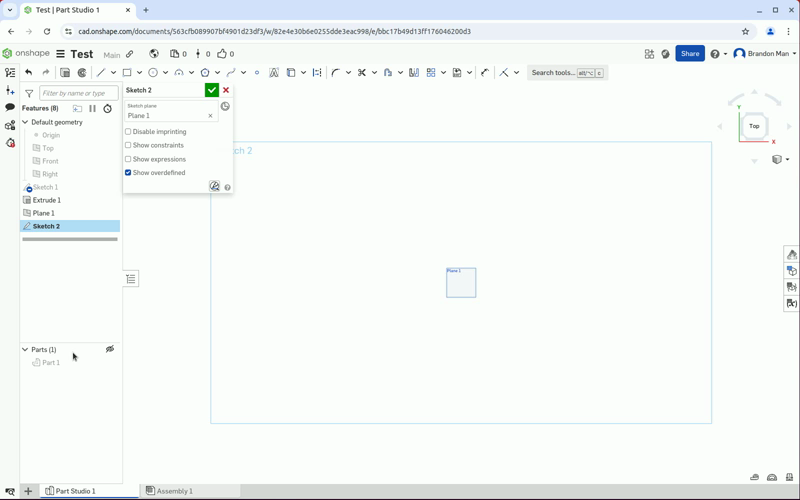
key_down(shift)
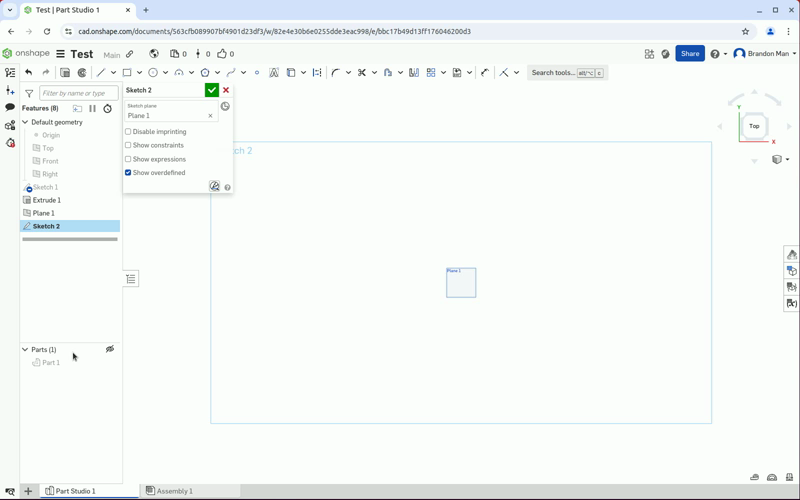
mouse_move(545, 282)
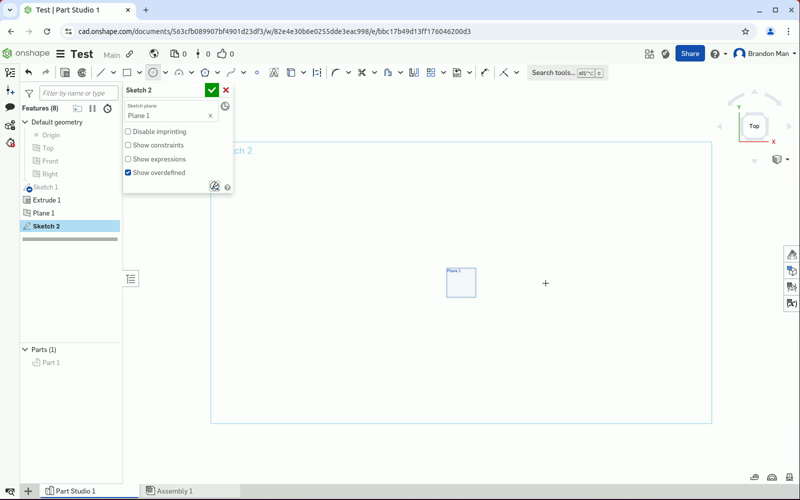
click(545, 282)
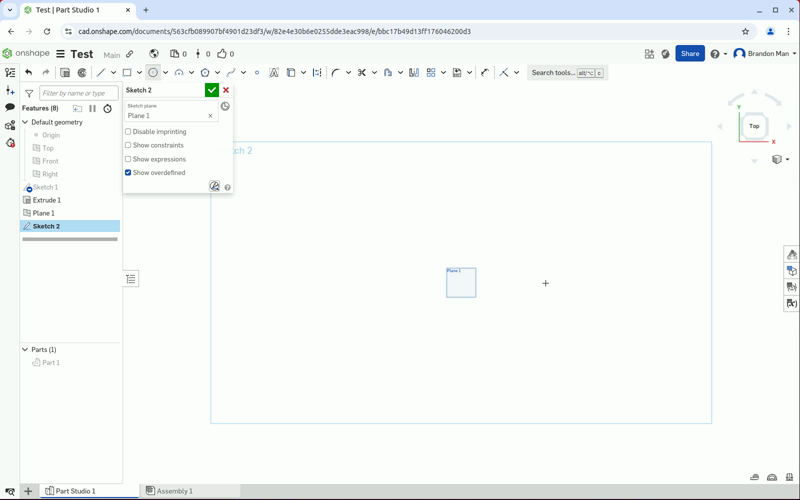
key_up(shift)
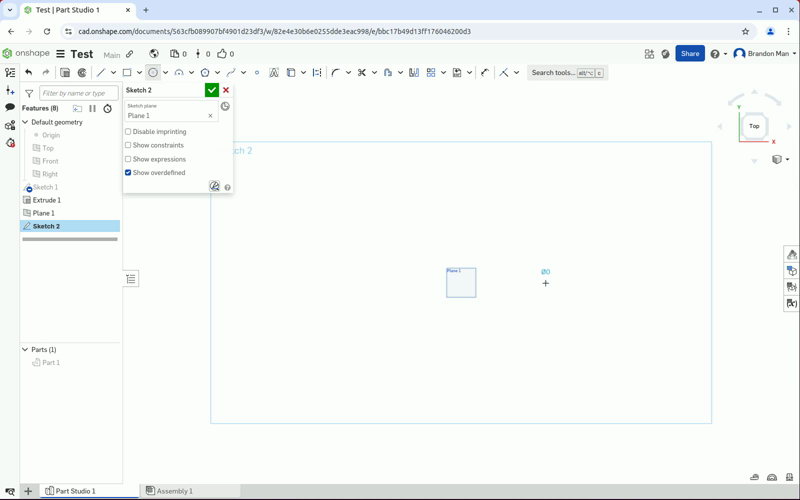
mouse_move(573, 282)
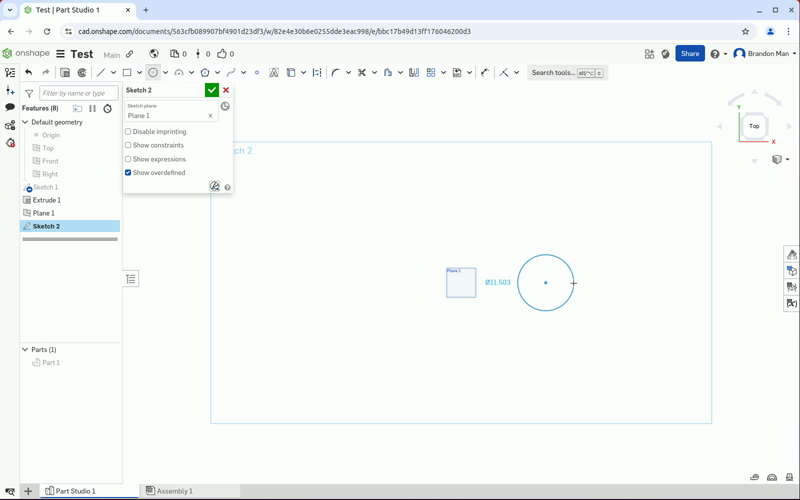
click(573, 282)
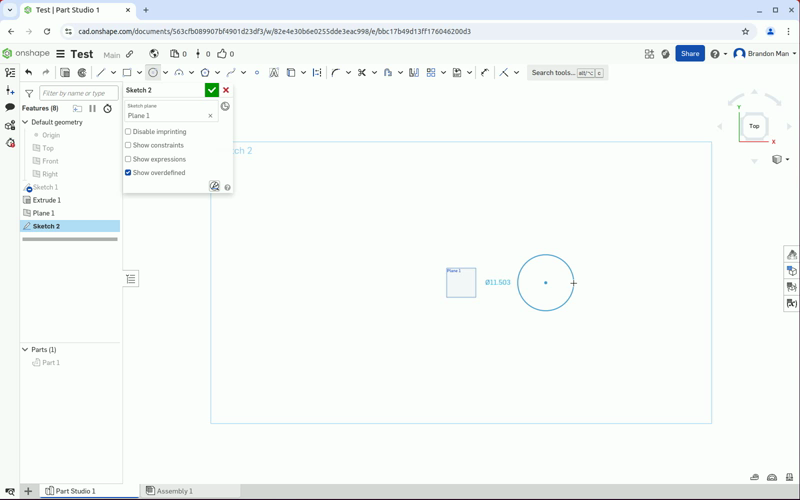
key(esc)
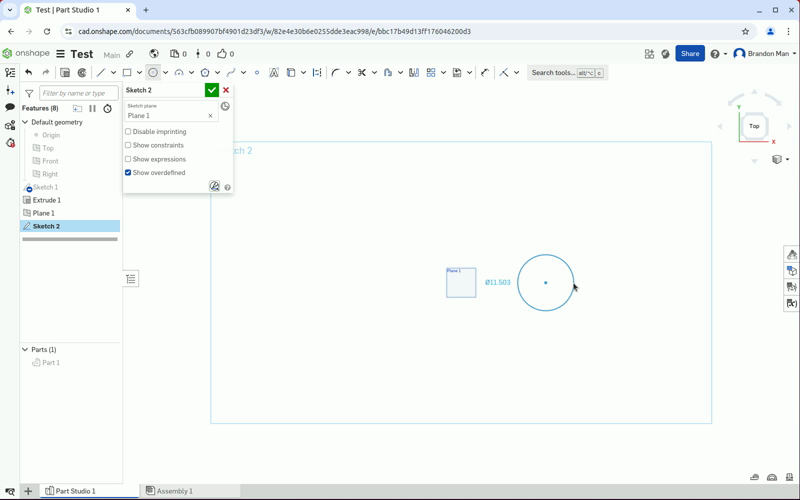
key(c)
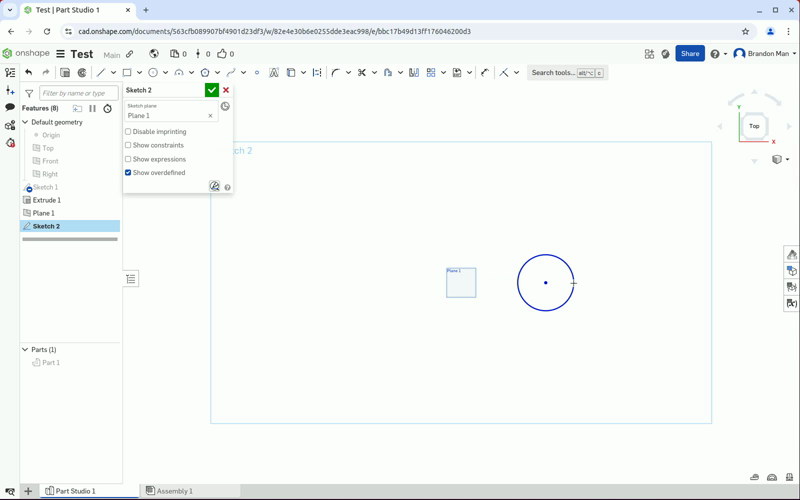
key_down(shift)
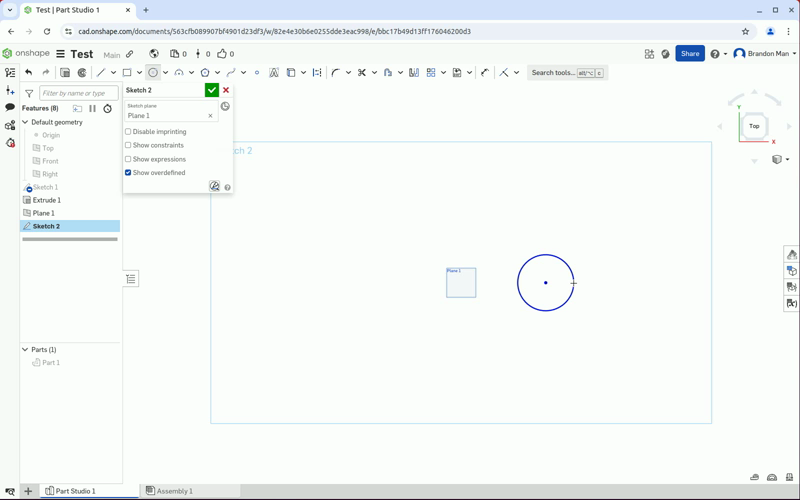
mouse_move(545, 282)
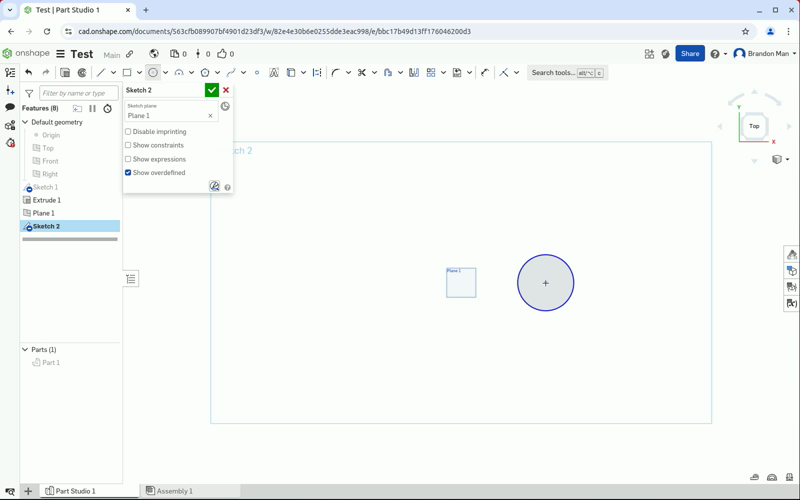
click(545, 282)
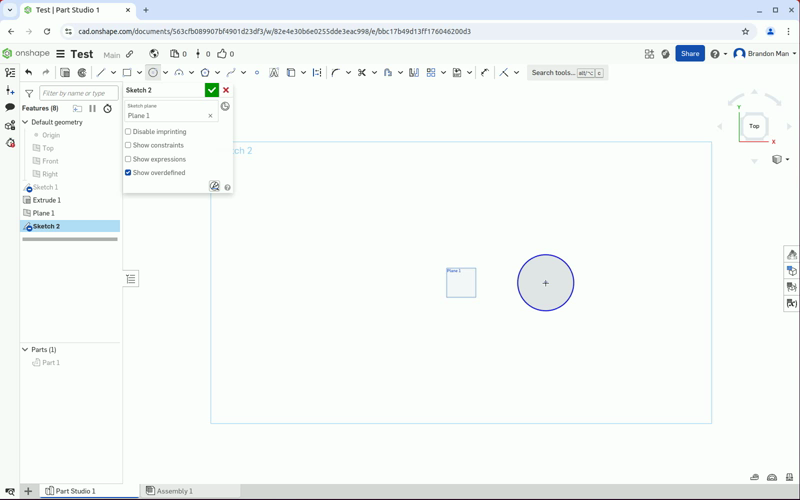
key_up(shift)
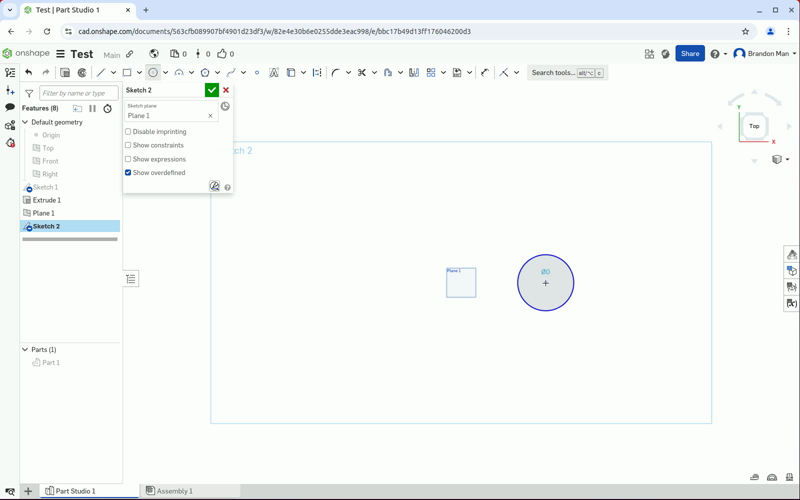
mouse_move(554, 282)
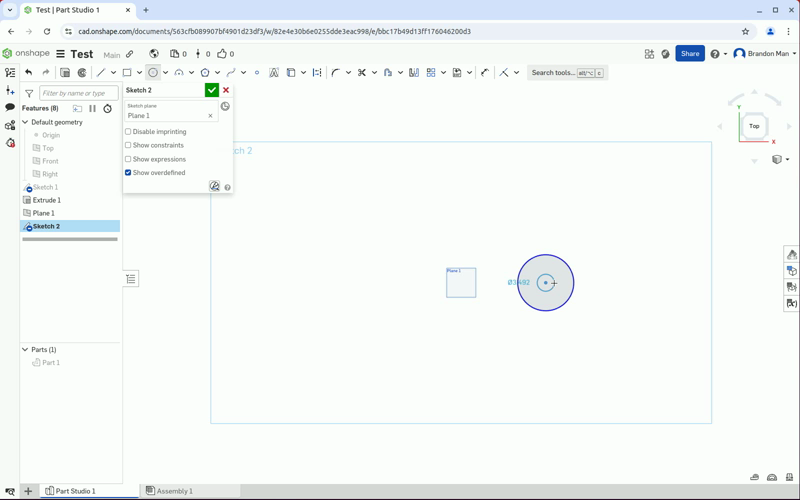
click(554, 282)
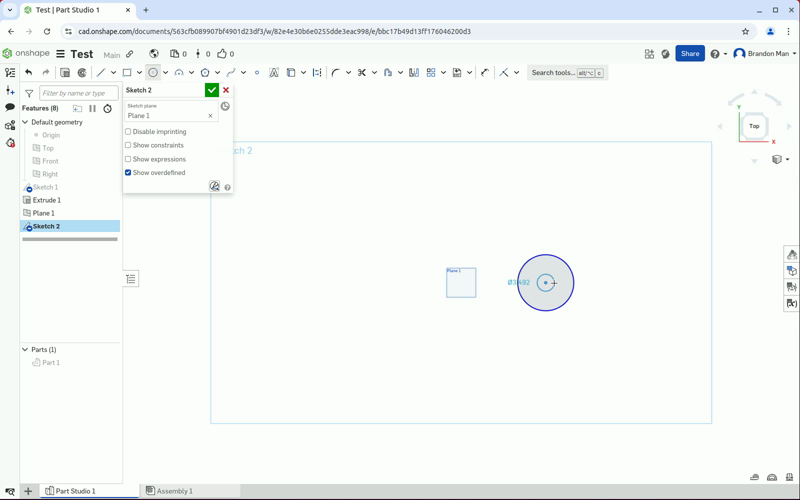
key(esc)
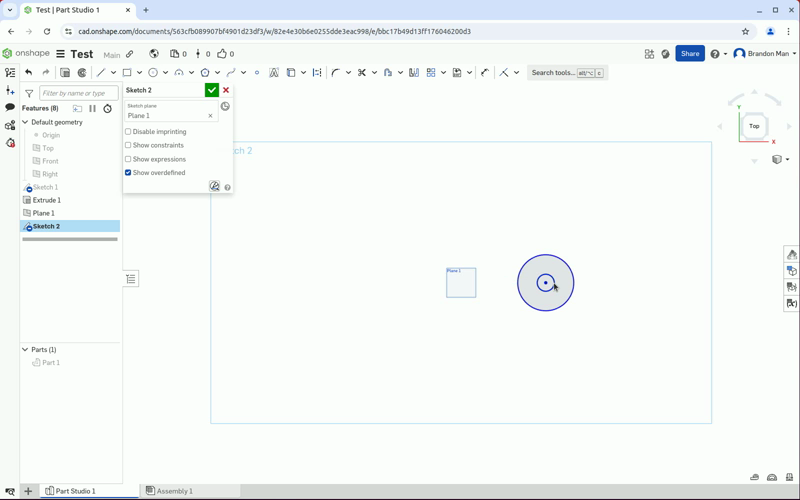
mouse_move(549, 262)
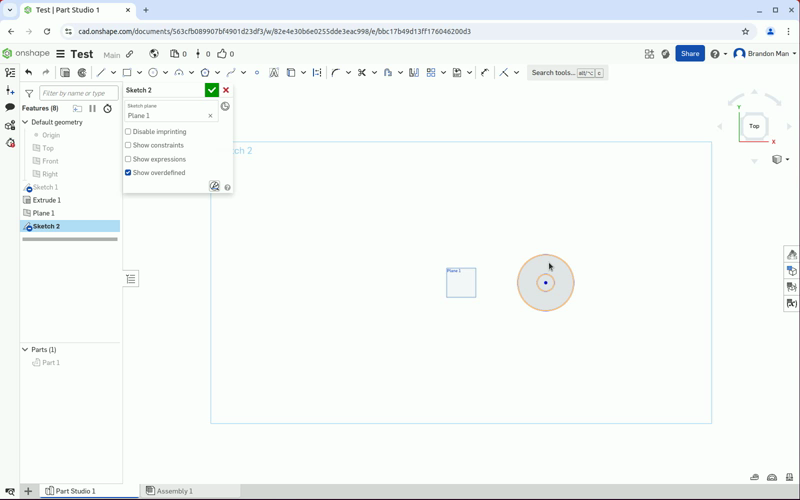
click(549, 262)
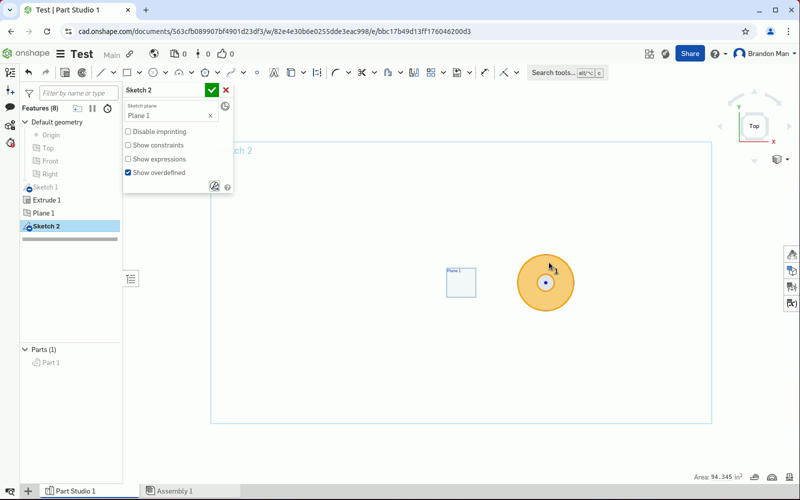
mouse_move(73, 352)
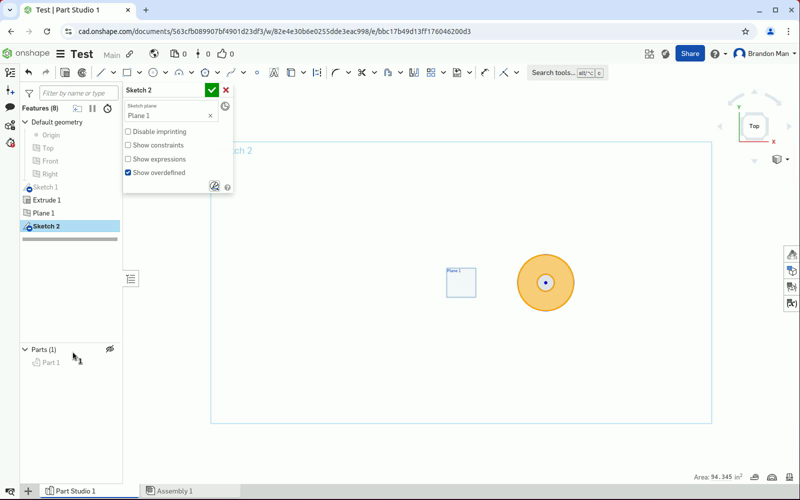
key(shift+y)
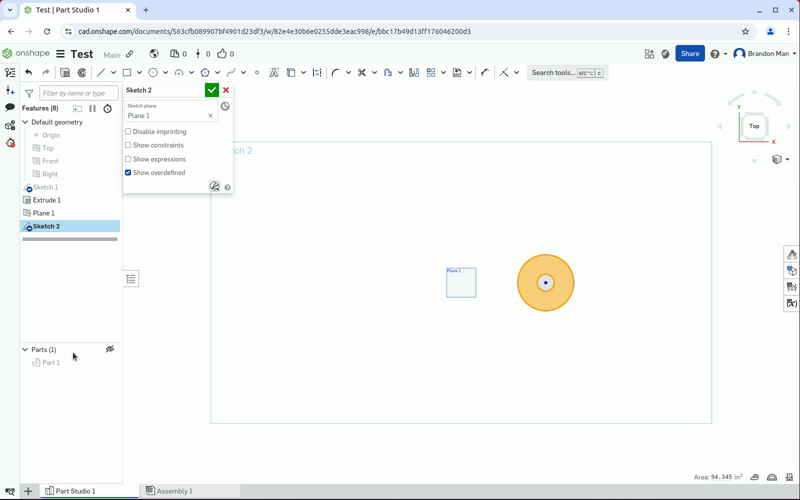
key(shift+e)
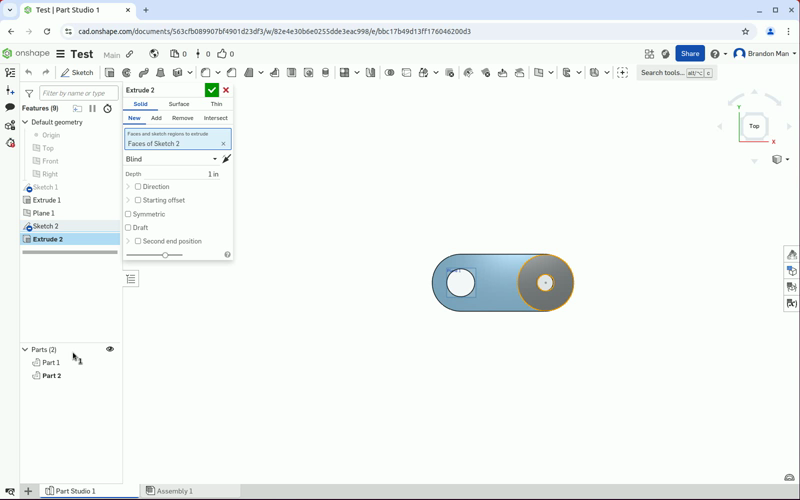
mouse_move(143, 106)
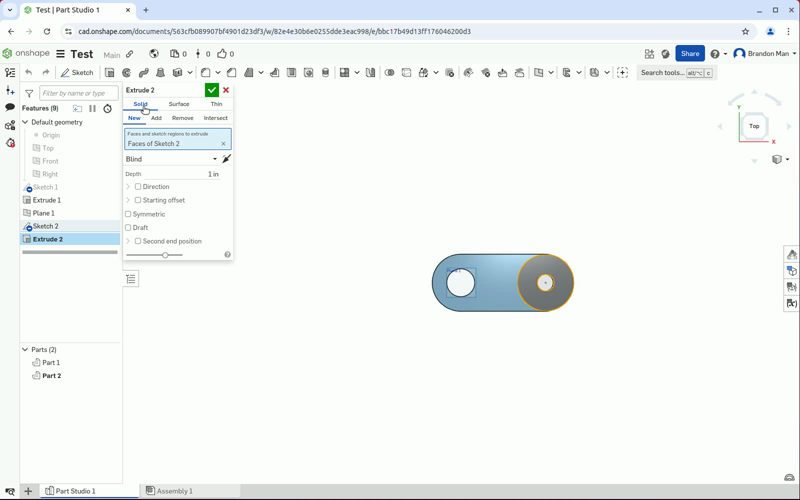
click(143, 106)
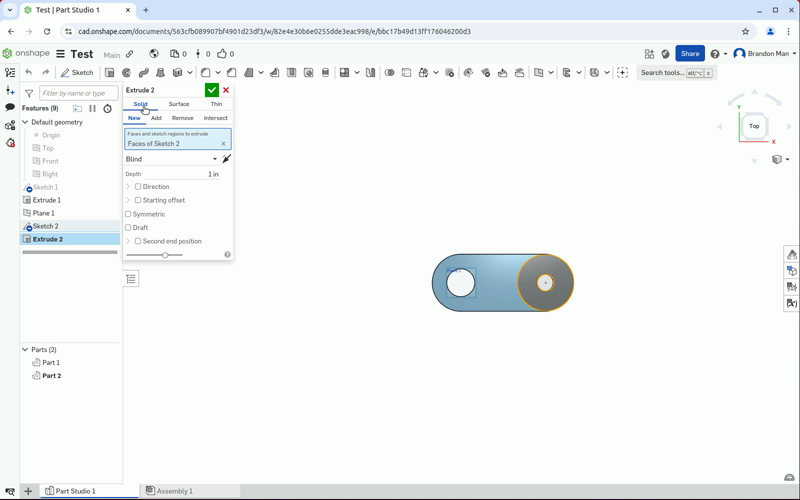
mouse_move(137, 120)
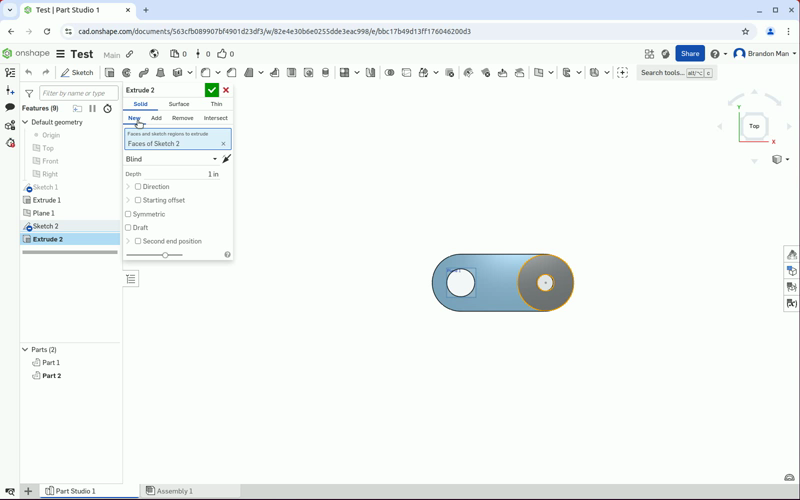
click(137, 120)
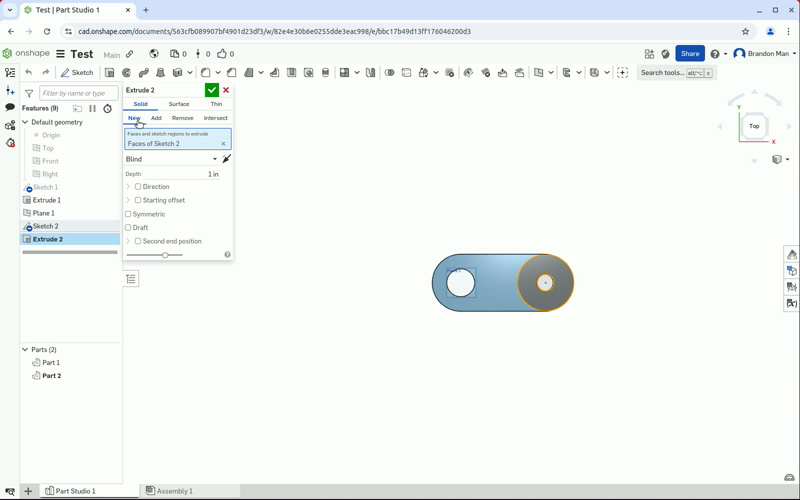
key(tab, 4)
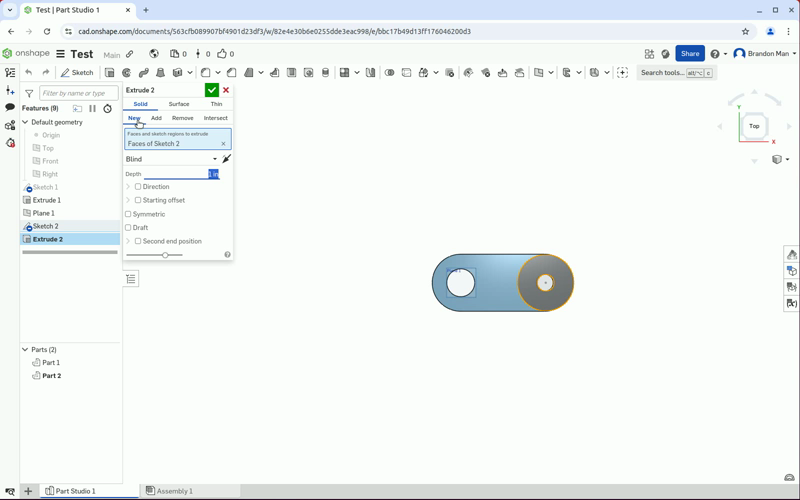
text(5.777)
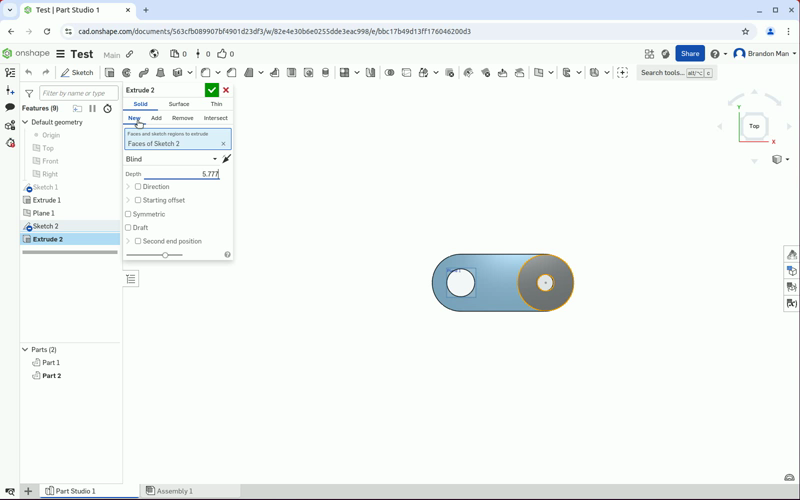
key(enter)
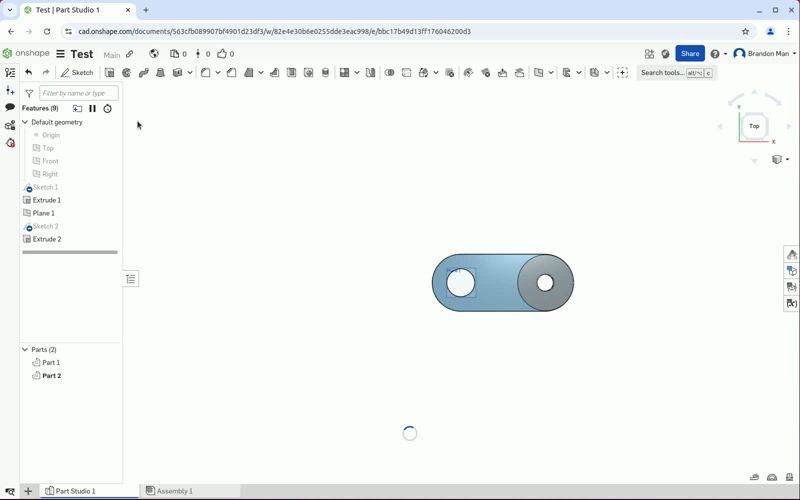
key(shift+h)
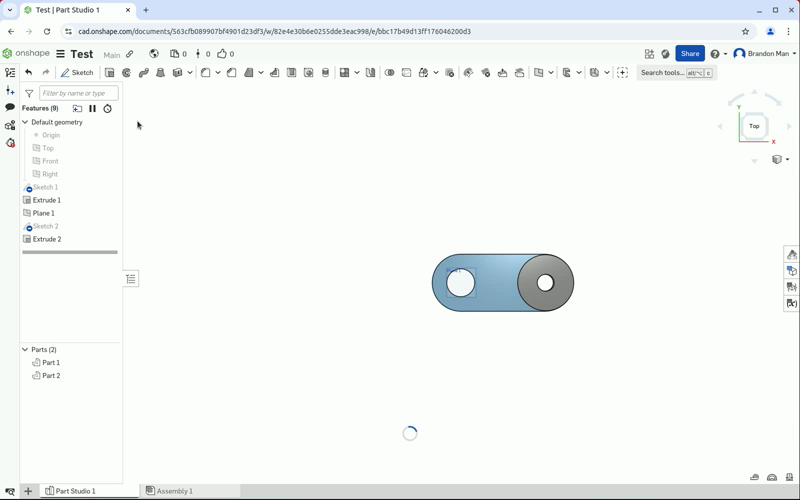
key(shift+h)
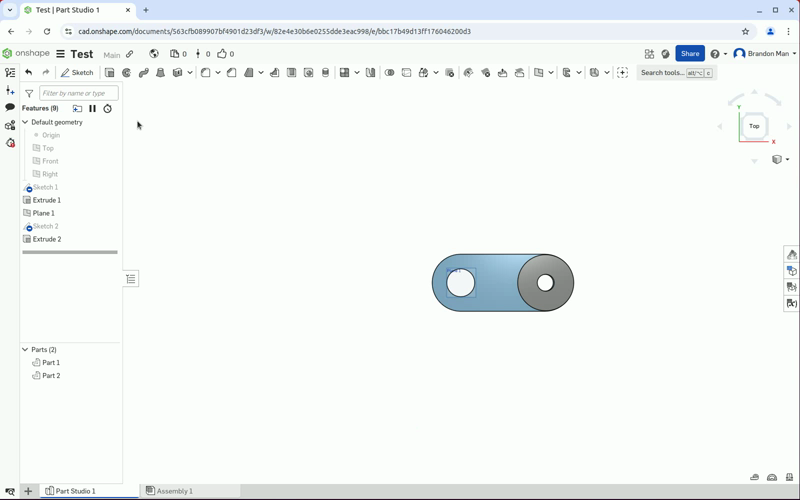
key(shift+7)
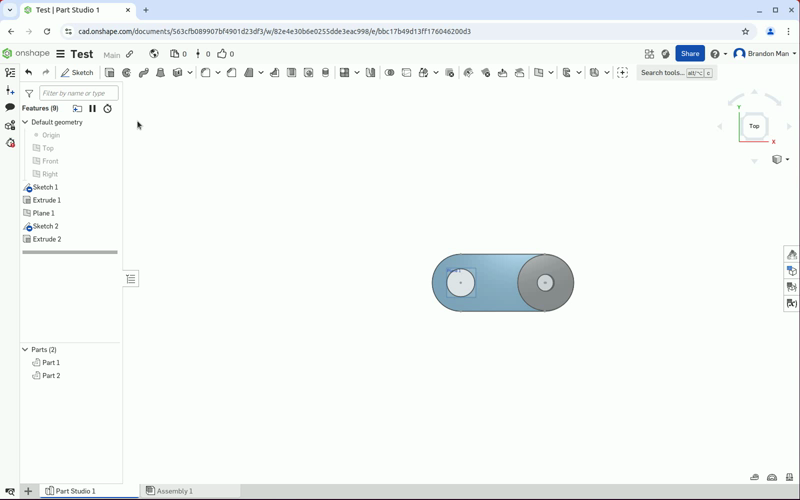
key(up, 3)
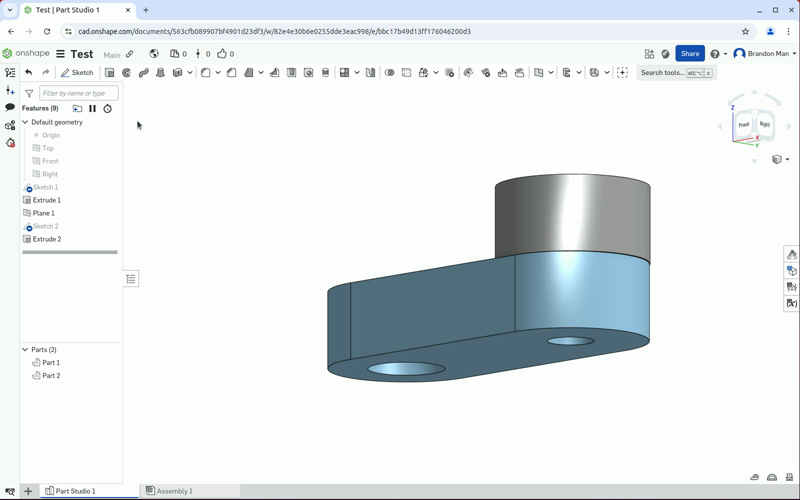
key(left, 3)
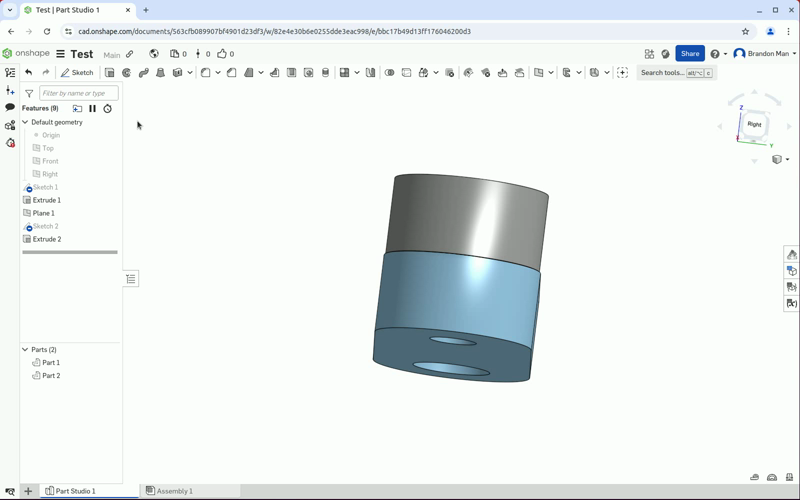
key(right, 3)
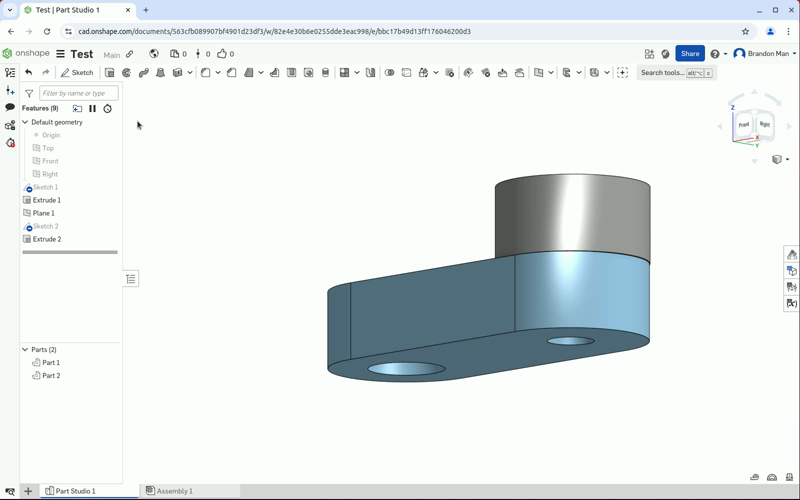
key(down, 3)
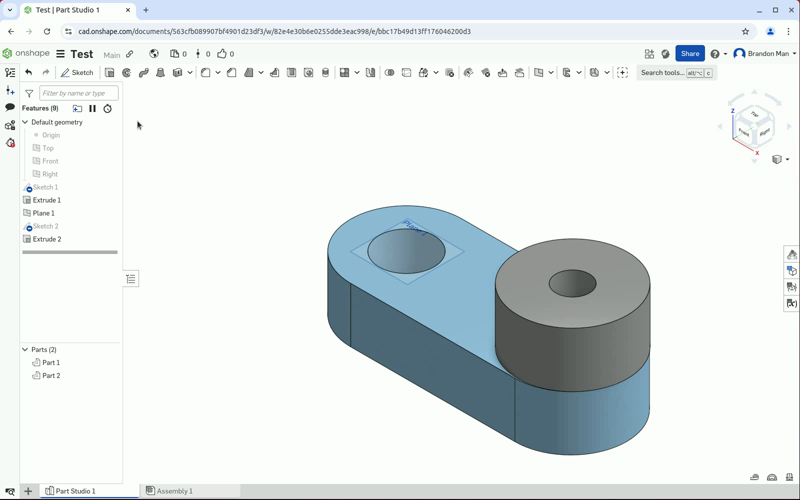
mouse_move(73, 189)
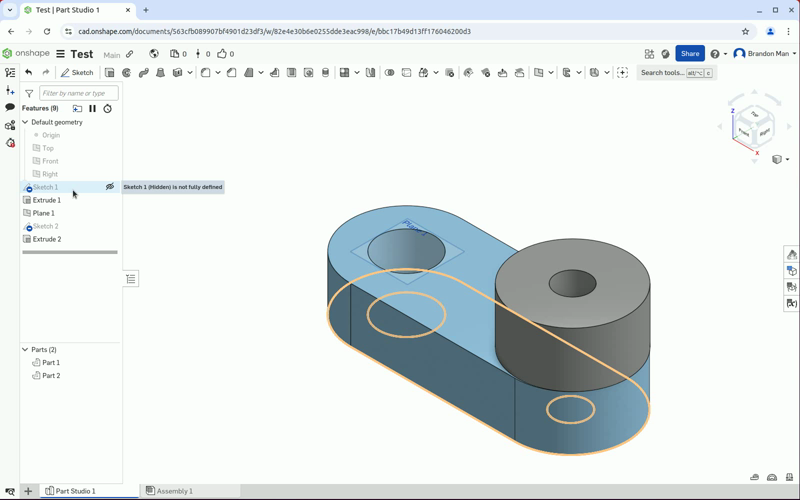
click(73, 189)